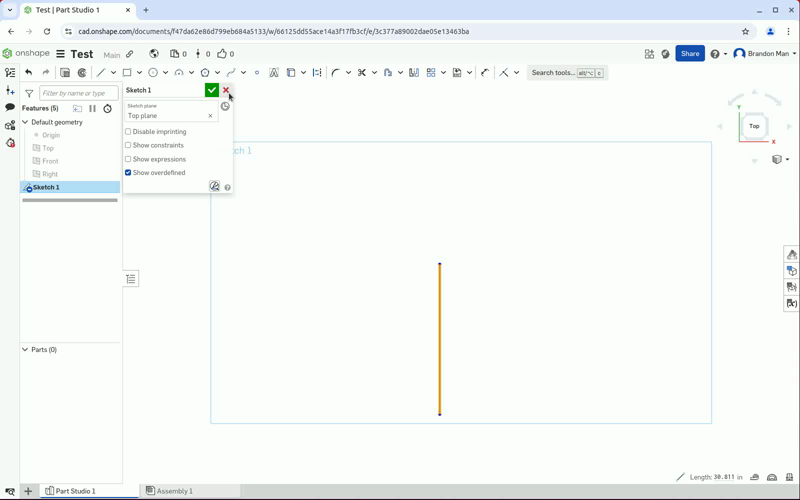
key(shift+h)
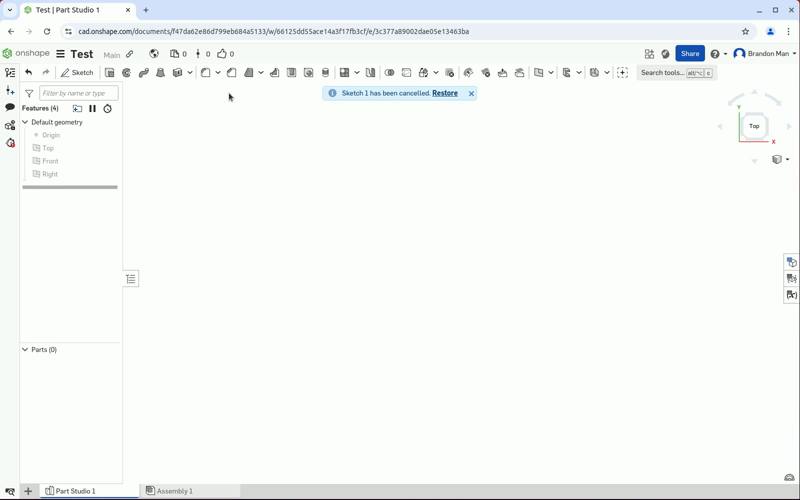
mouse_move(73, 352)
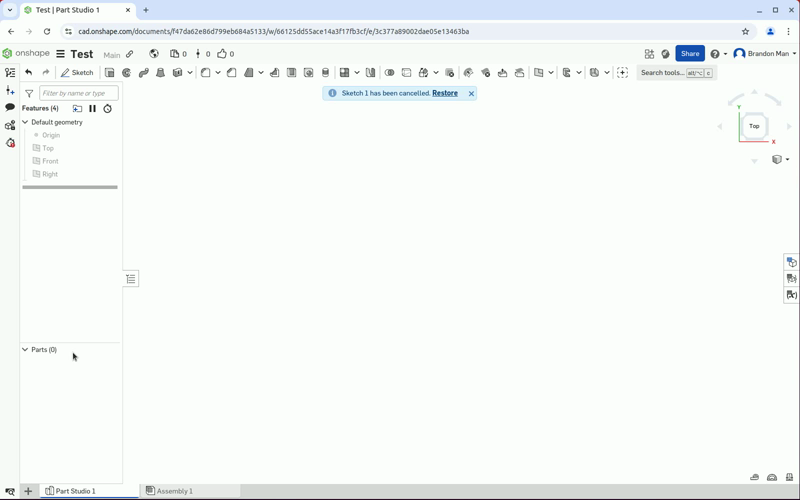
key(y)
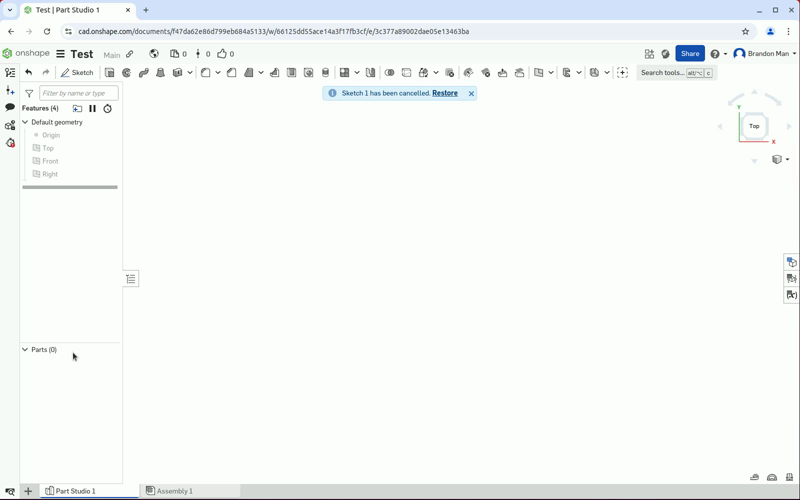
key(shift+p)
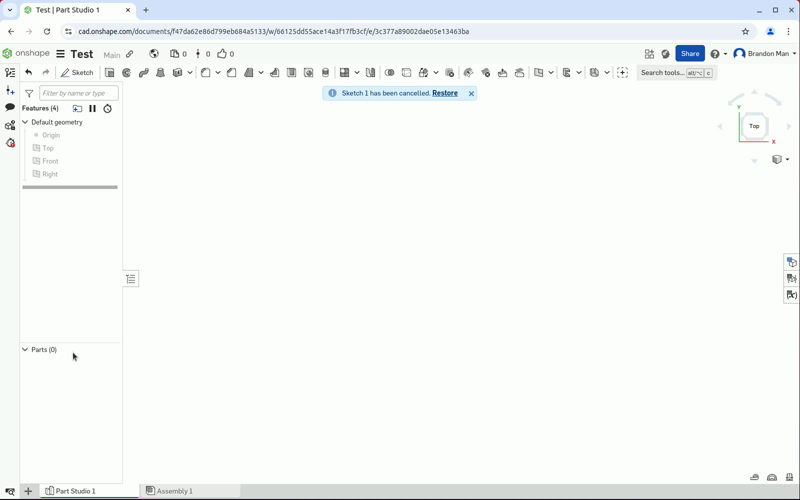
key(space)
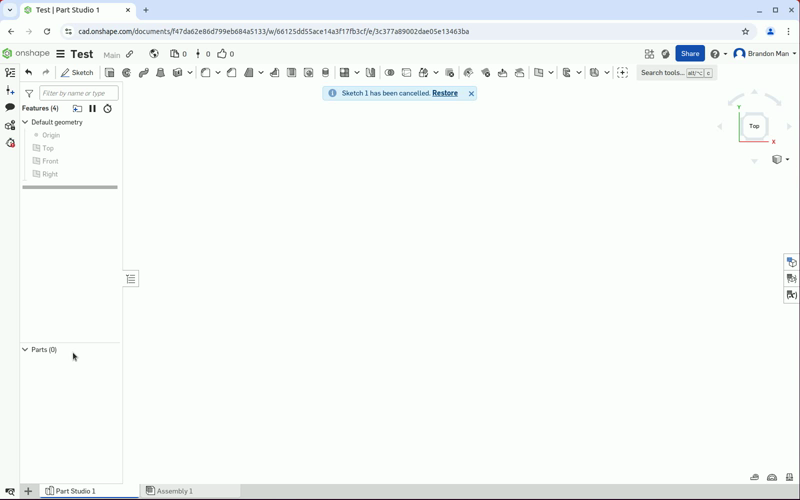
key_down(shift)
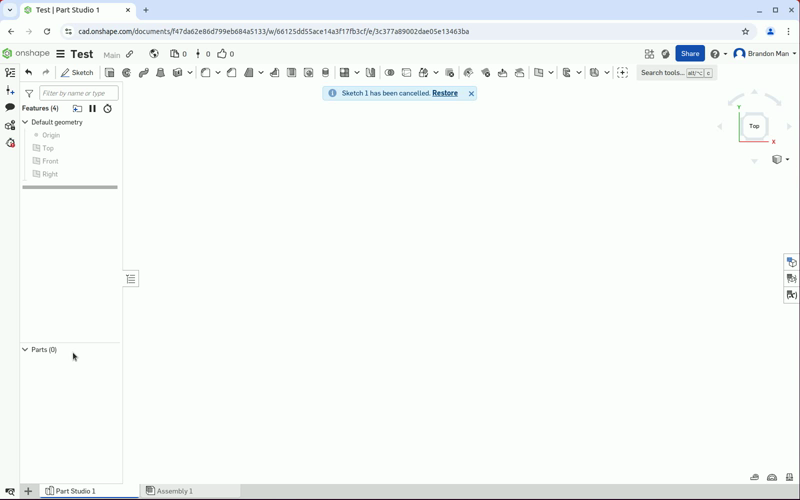
key(up)
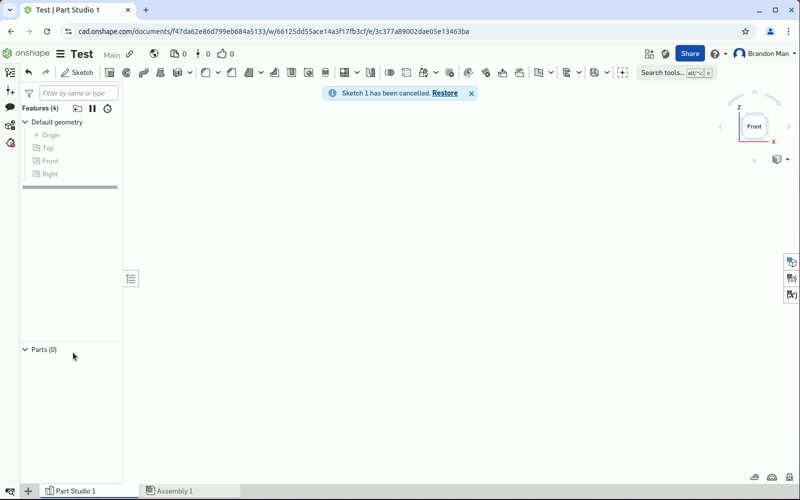
key_up(shift)
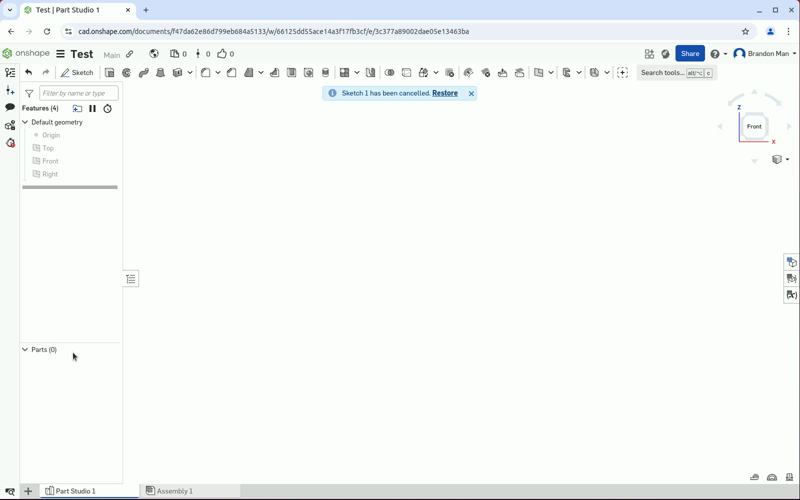
mouse_move(73, 352)
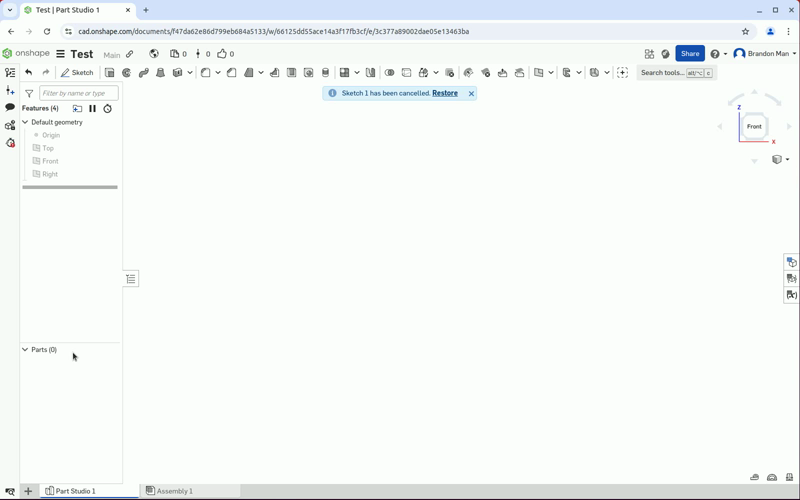
key(shift+y)
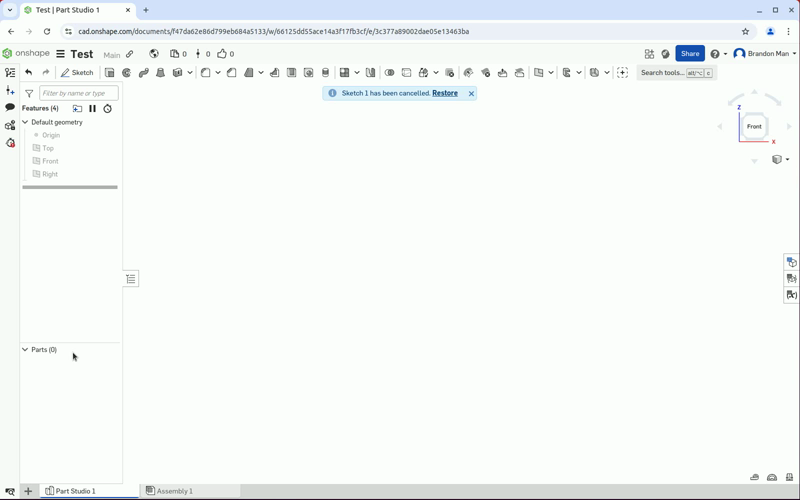
key(shift+s)
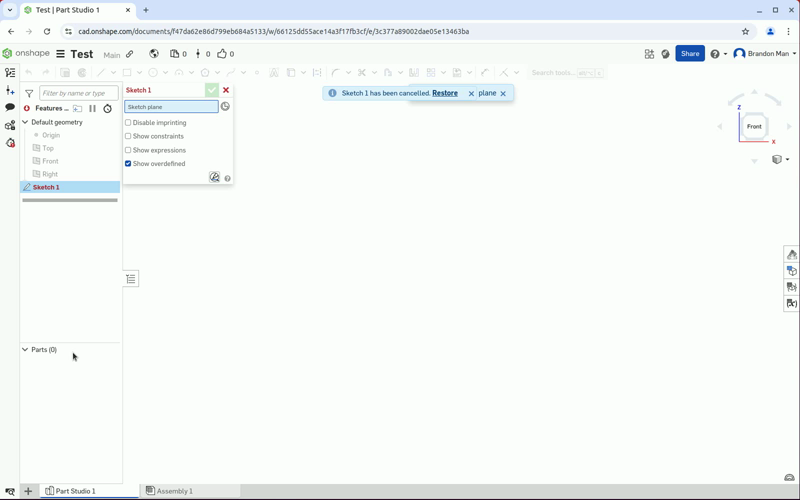
mouse_move(73, 163)
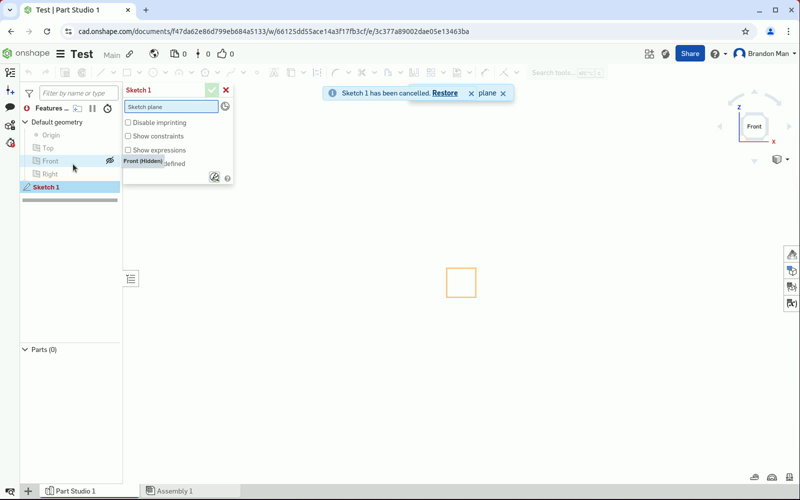
click(73, 163)
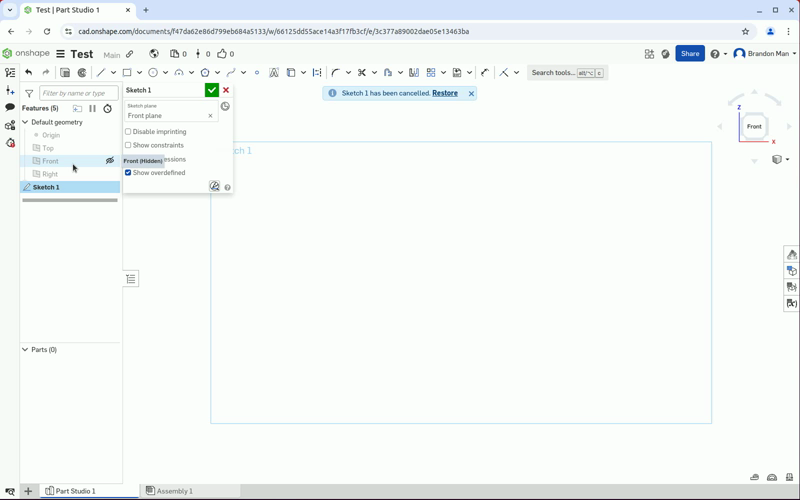
mouse_move(73, 352)
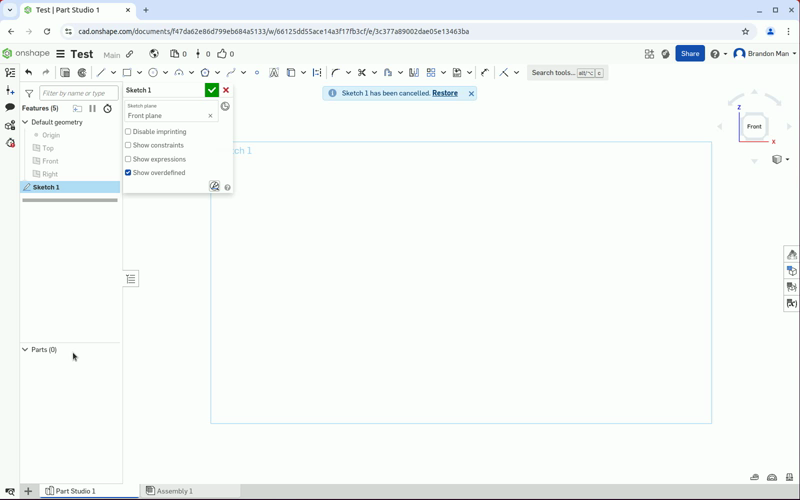
key(y)
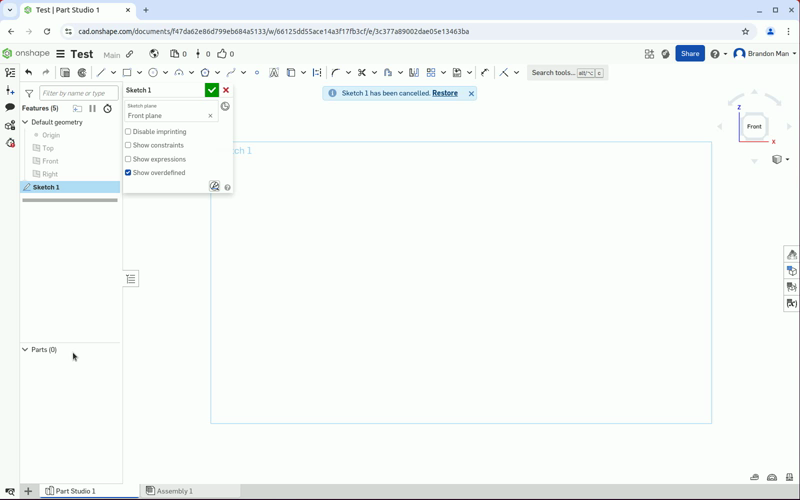
key(l)
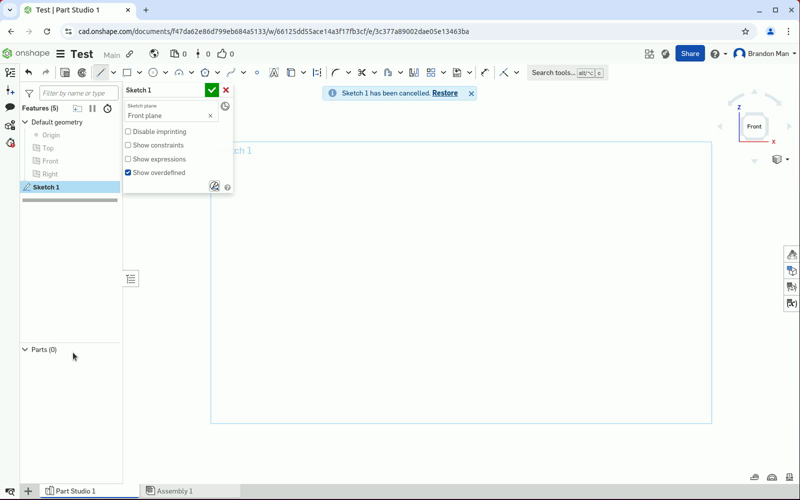
key_down(shift)
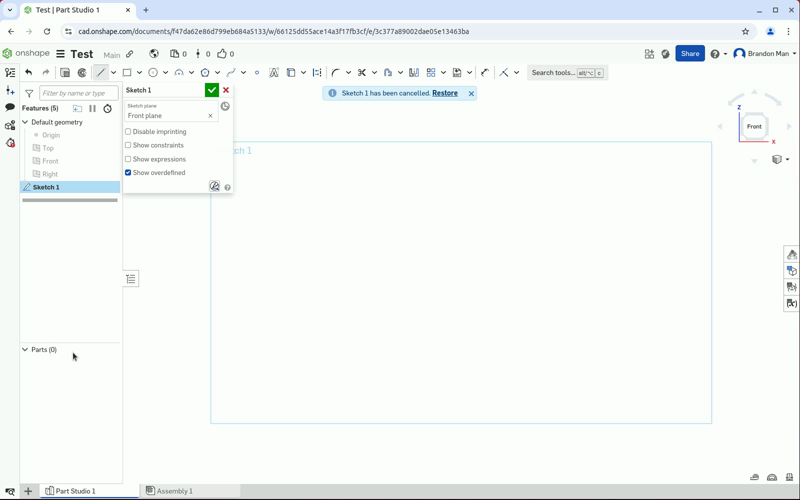
mouse_move(348, 184)
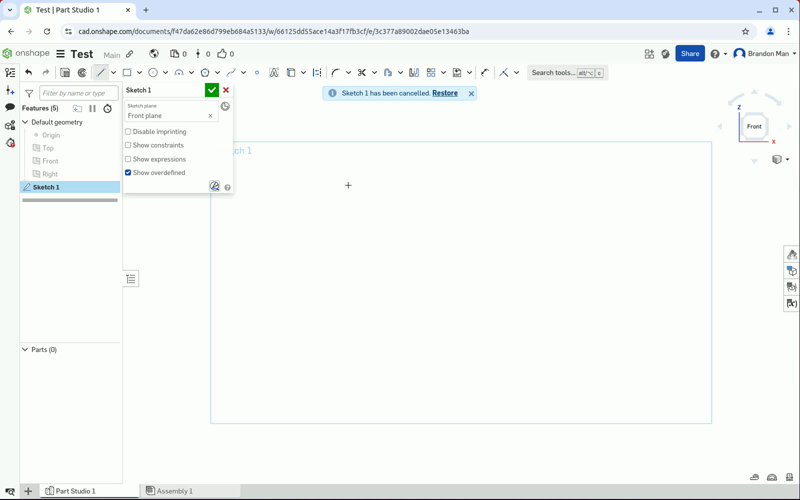
click(348, 184)
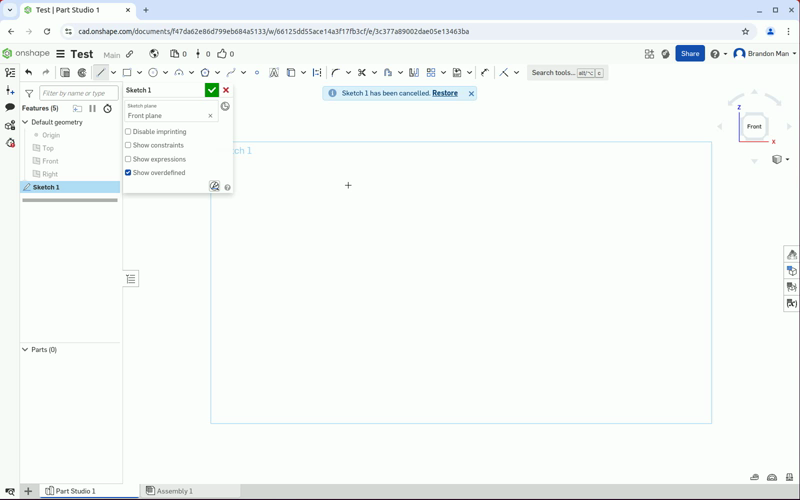
key_up(shift)
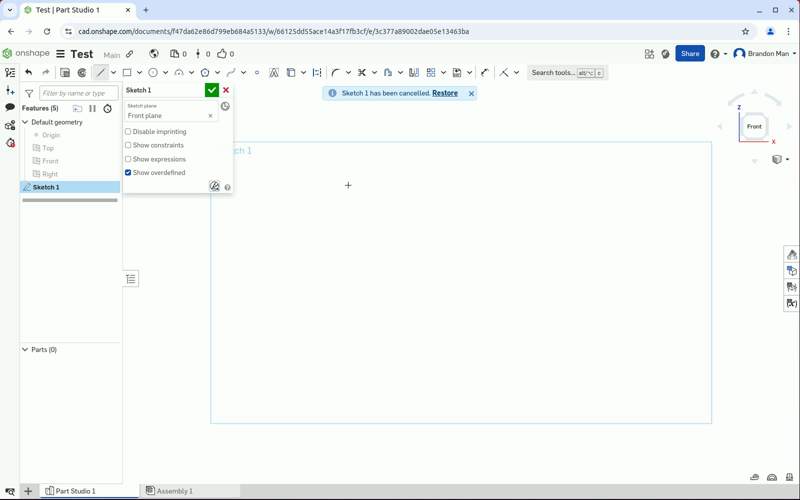
key_down(shift)
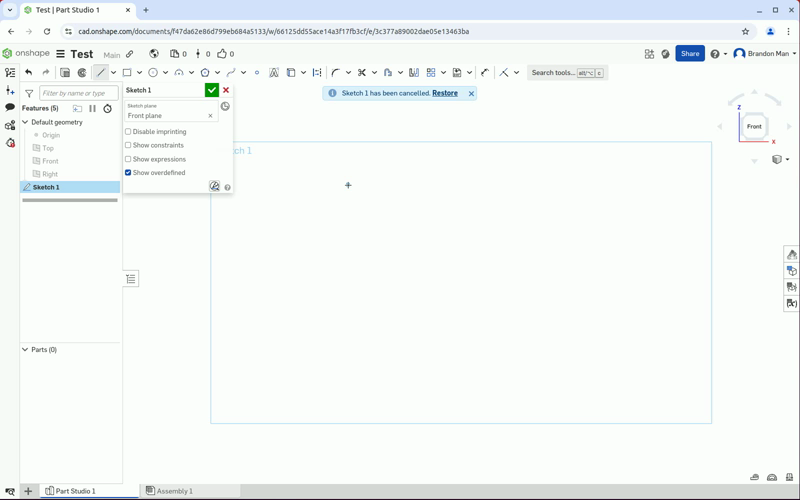
mouse_move(371, 357)
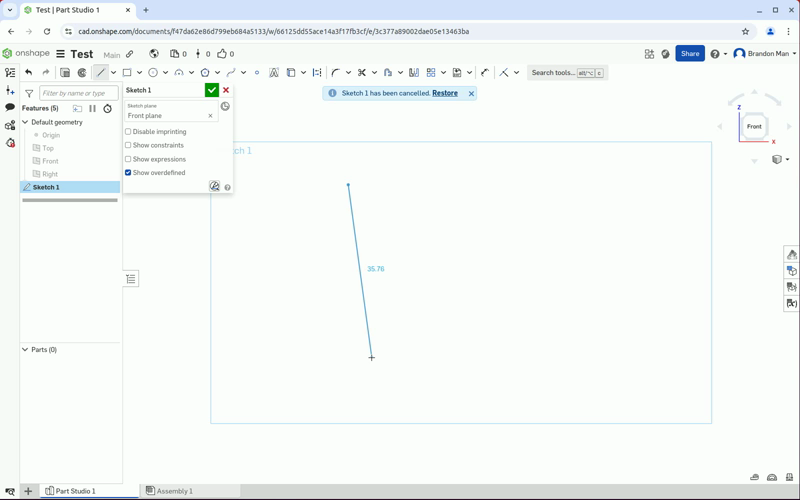
click(371, 357)
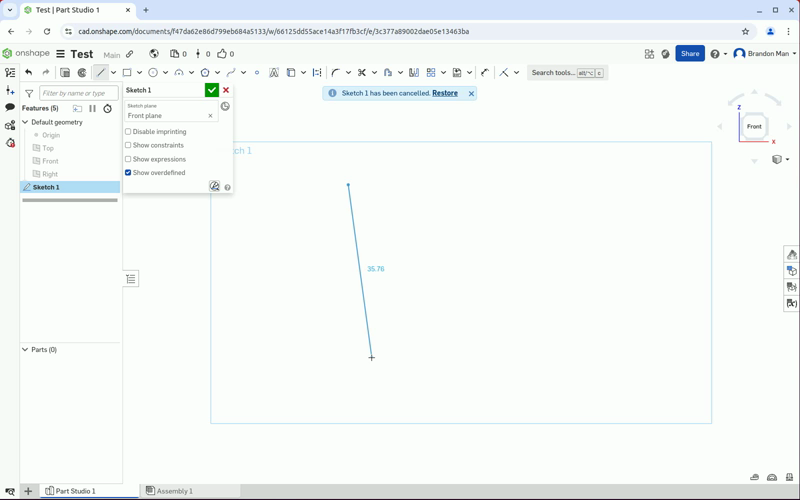
key_up(shift)
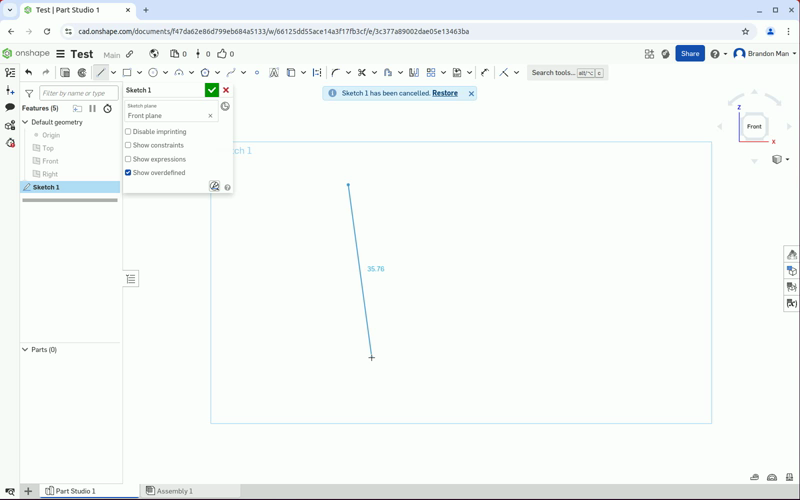
key_down(shift)
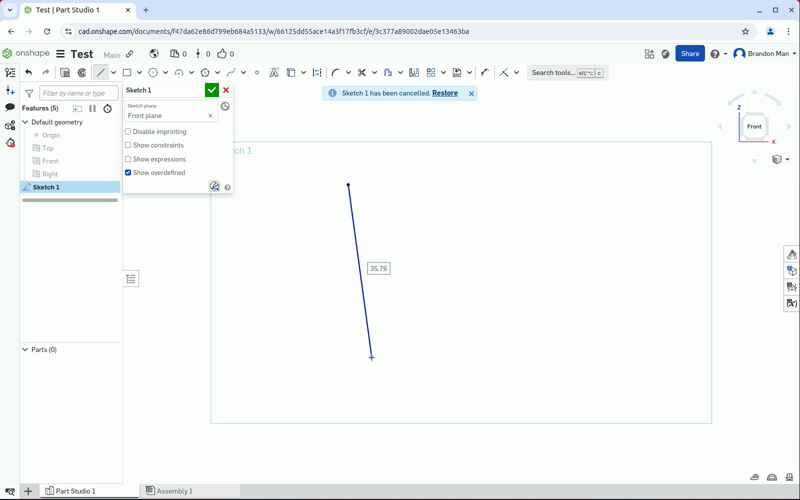
mouse_move(401, 357)
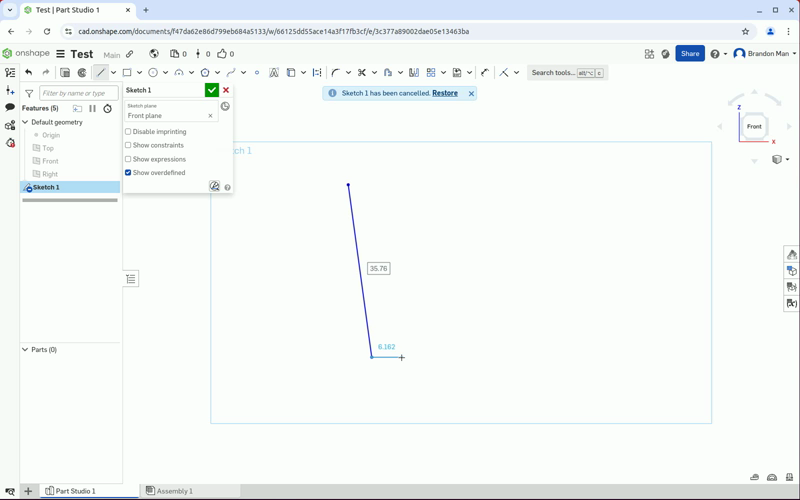
mouse_move(382, 355)
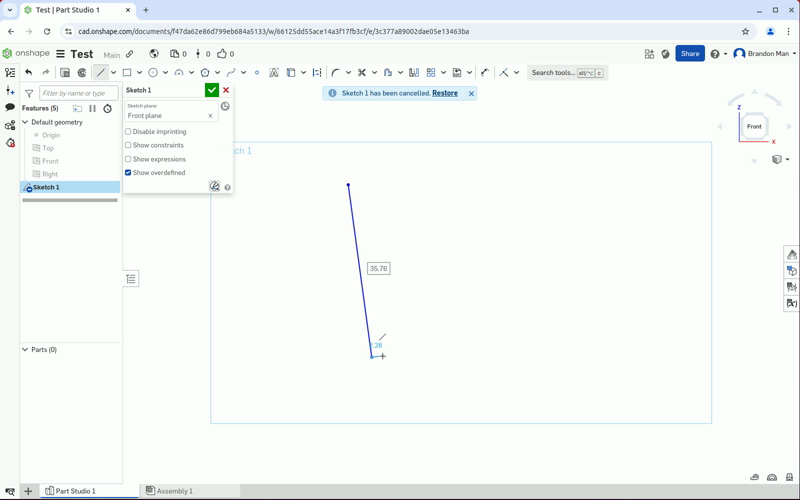
click(382, 355)
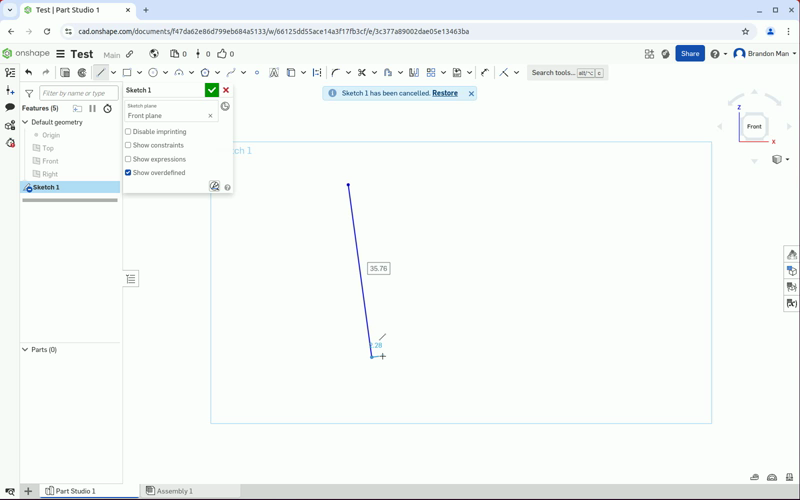
key_up(shift)
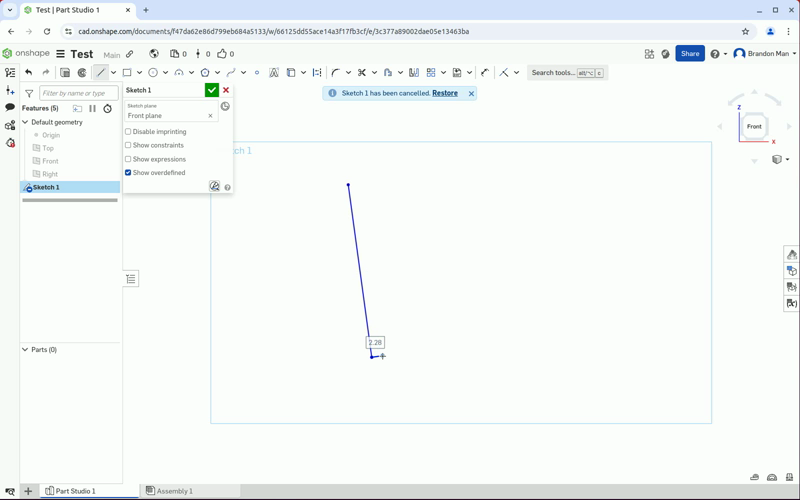
key_down(shift)
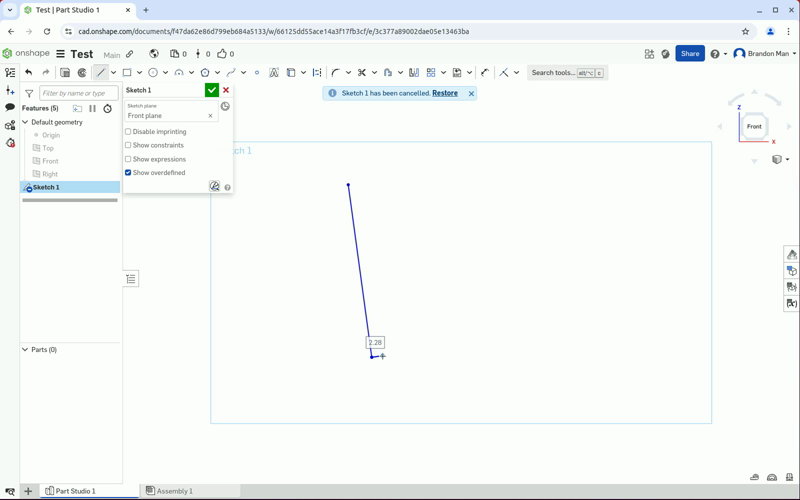
mouse_move(357, 184)
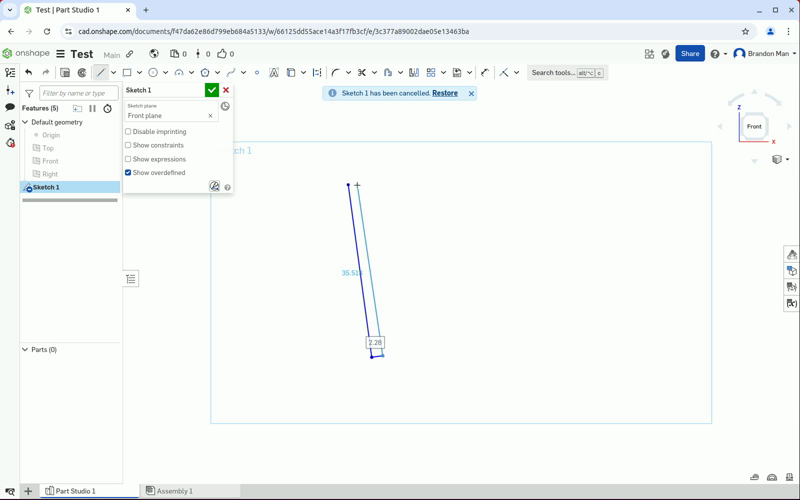
click(357, 184)
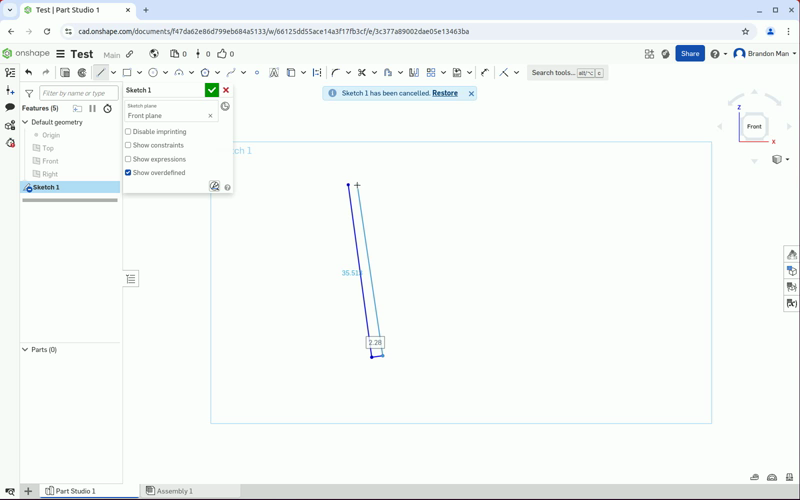
key_up(shift)
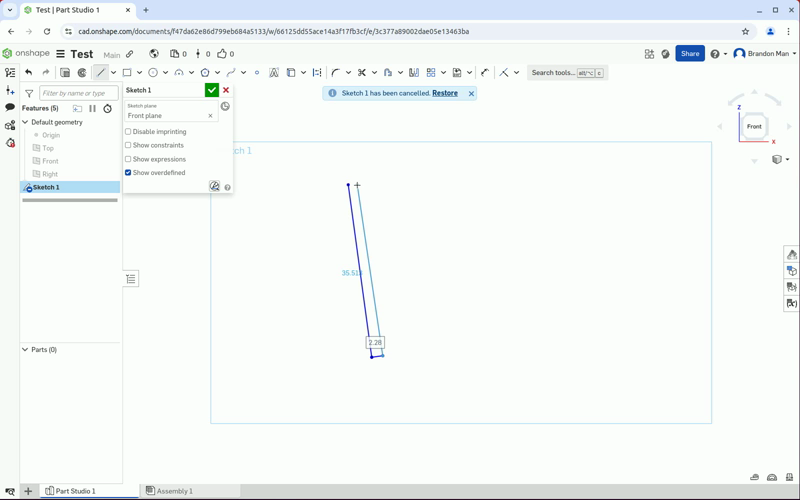
mouse_move(387, 184)
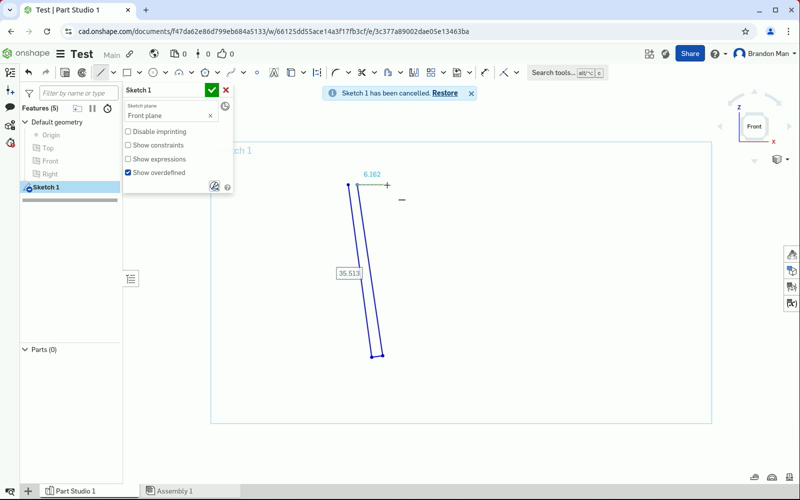
key_down(shift)
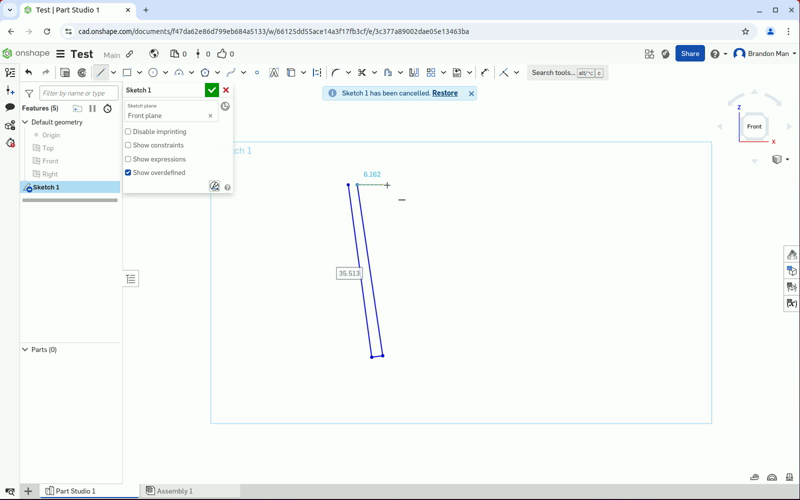
mouse_move(348, 184)
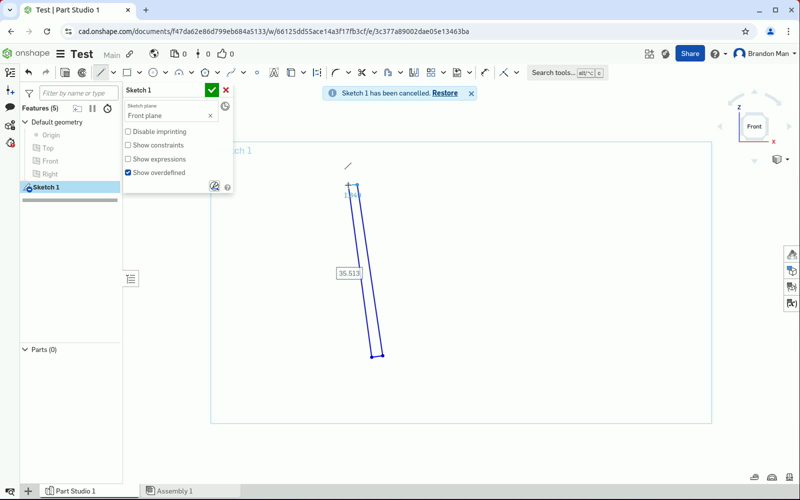
key_up(shift)
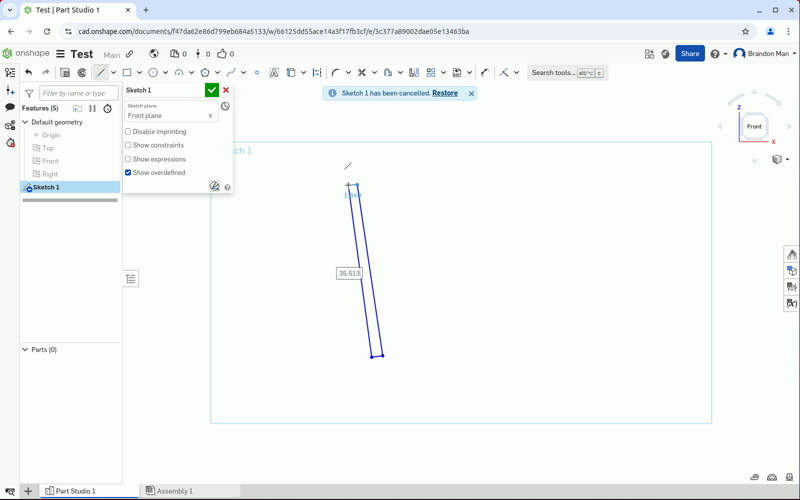
click(348, 184)
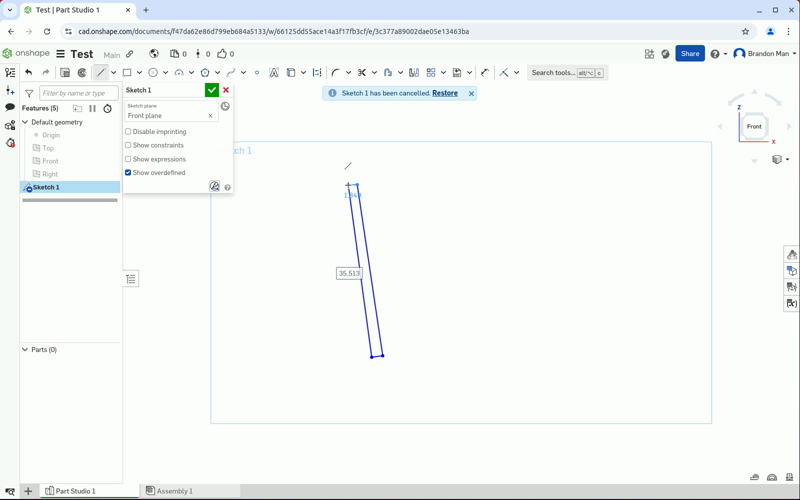
key(esc)
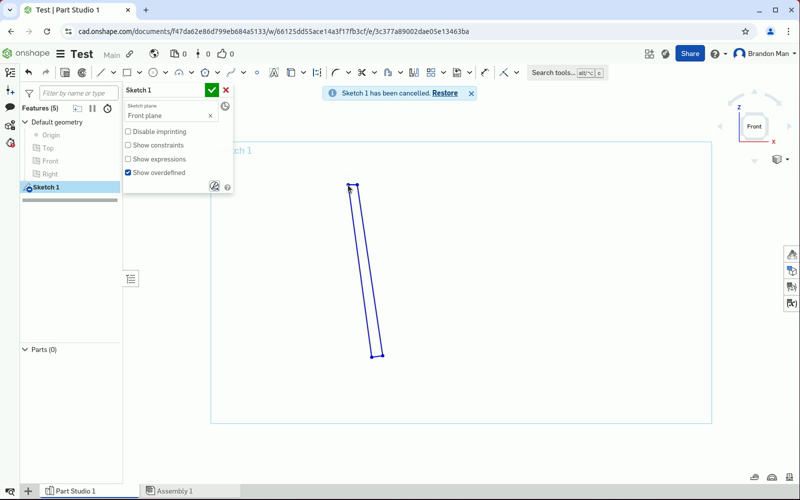
mouse_move(354, 202)
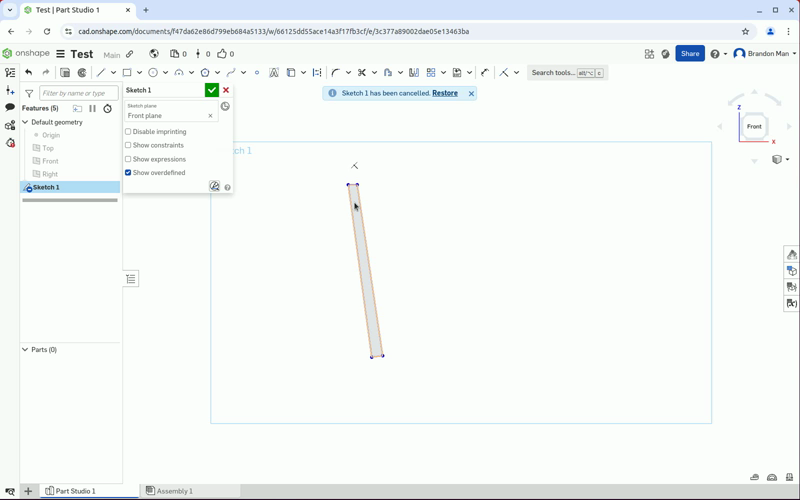
scroll(6)
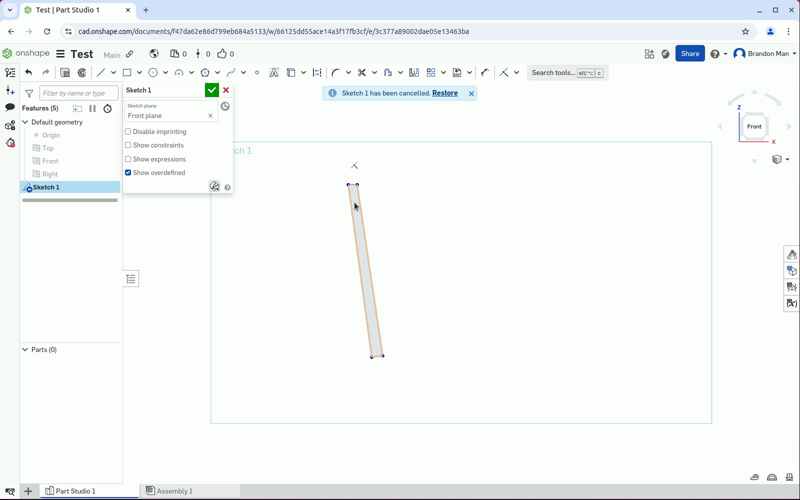
scroll(6)
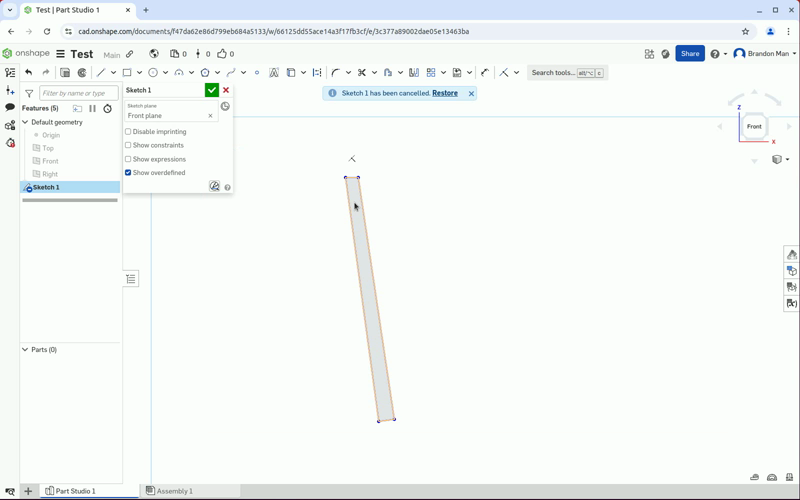
scroll(6)
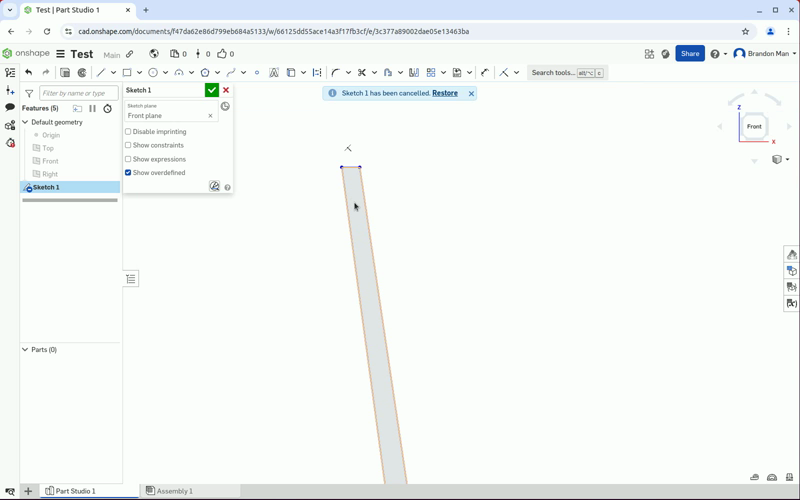
scroll(6)
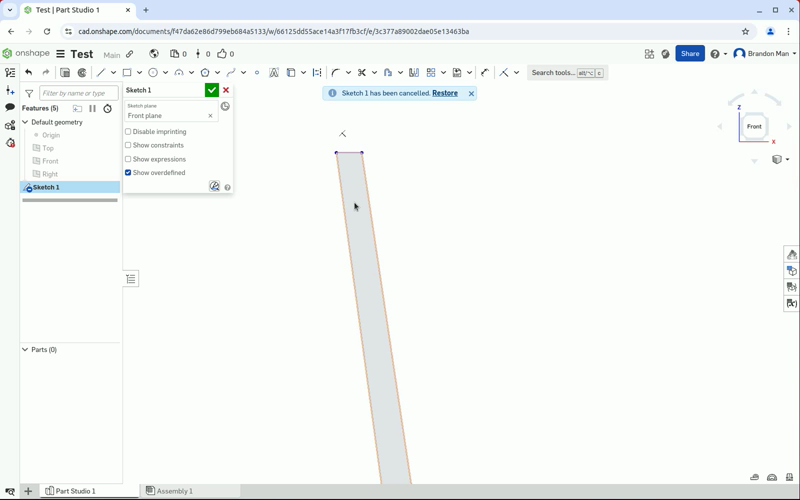
scroll(6)
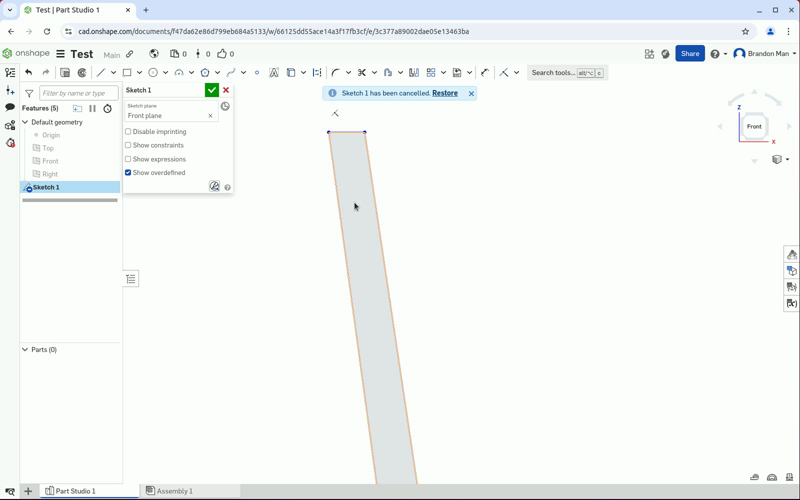
scroll(6)
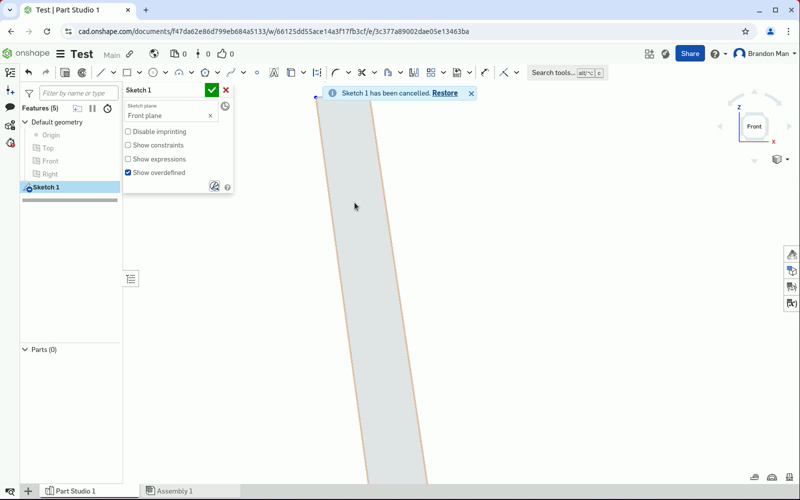
scroll(6)
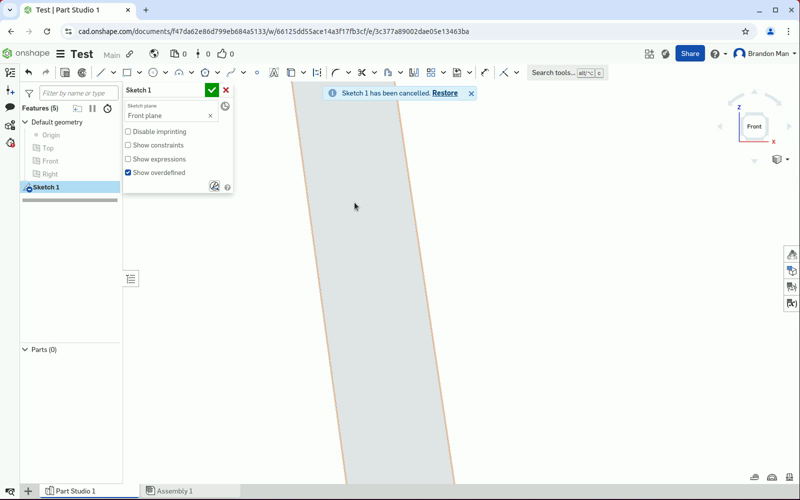
click(354, 202)
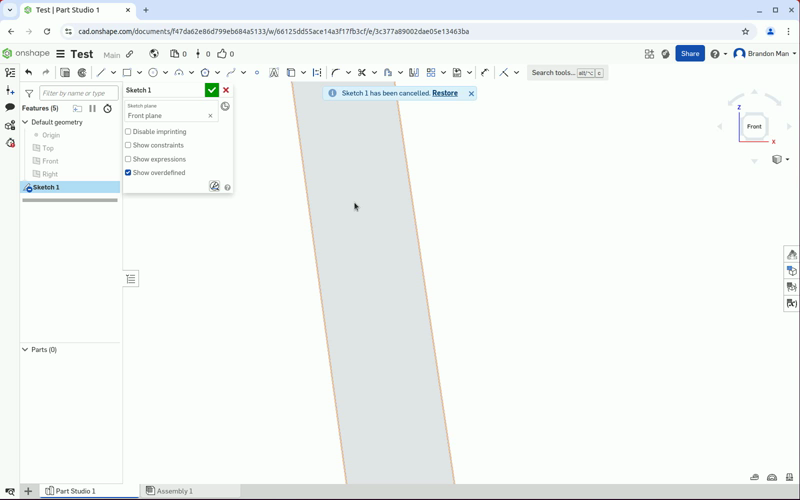
scroll(-6)
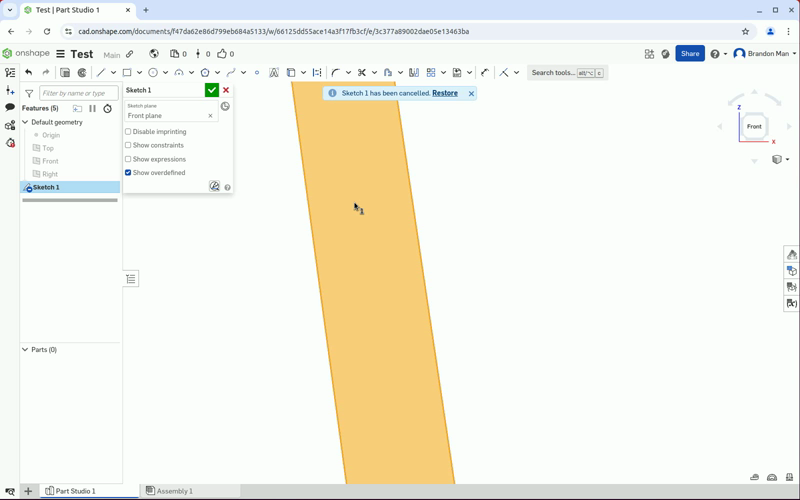
scroll(-6)
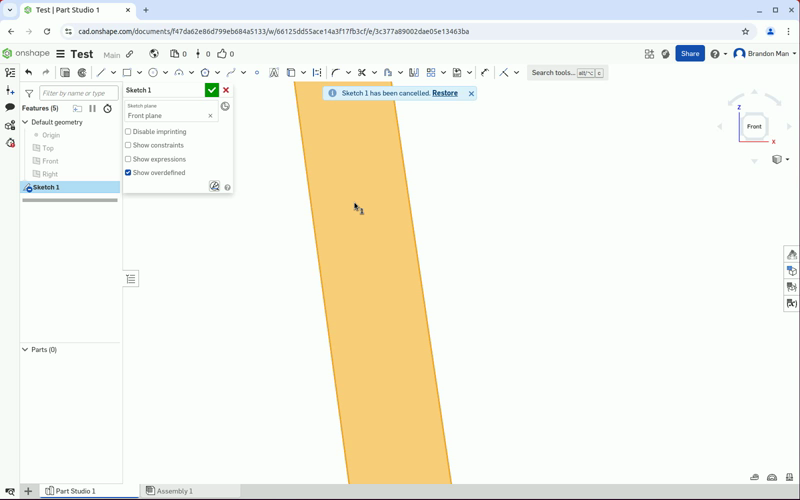
scroll(-6)
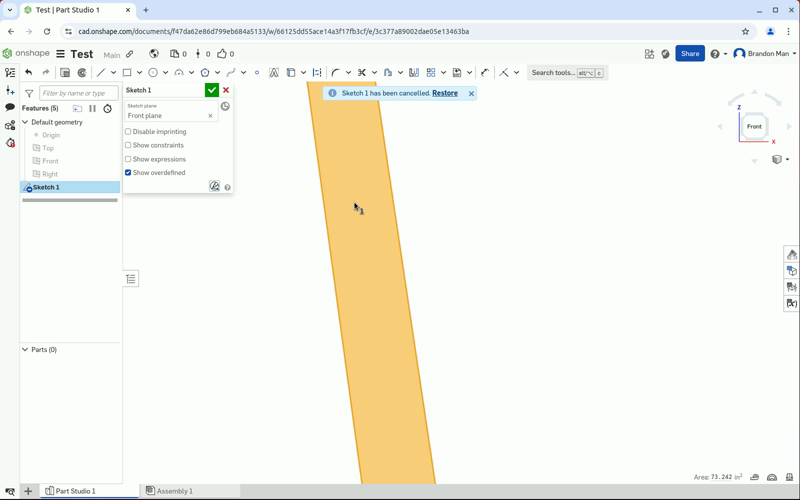
scroll(-6)
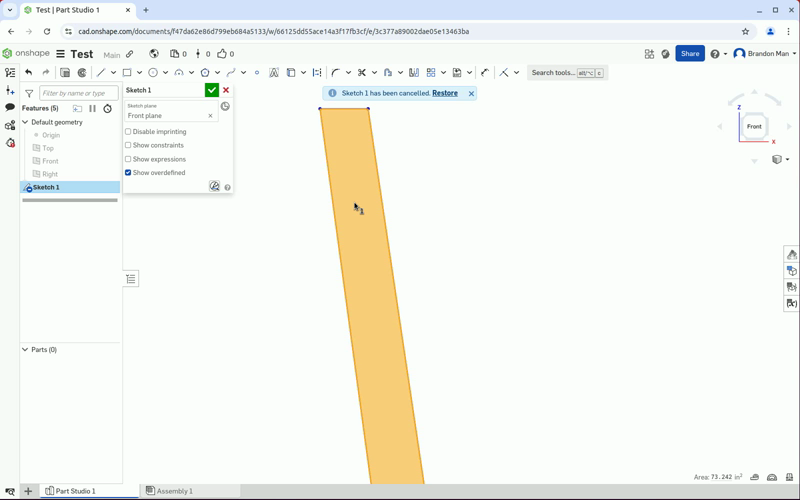
scroll(-6)
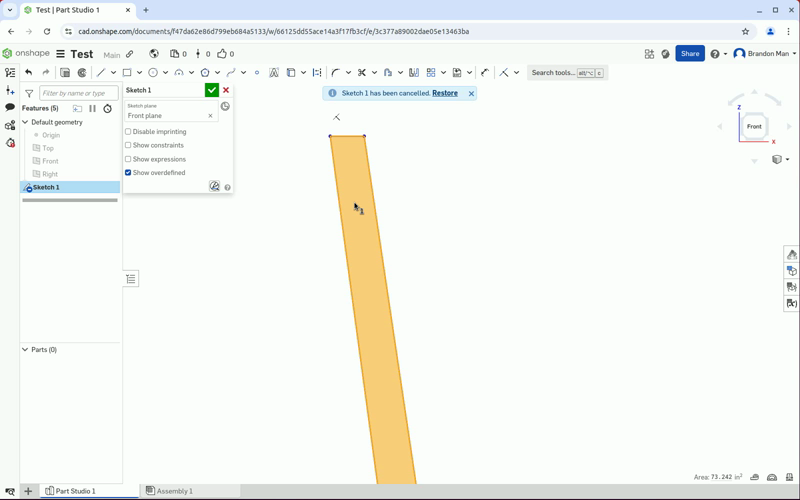
scroll(-6)
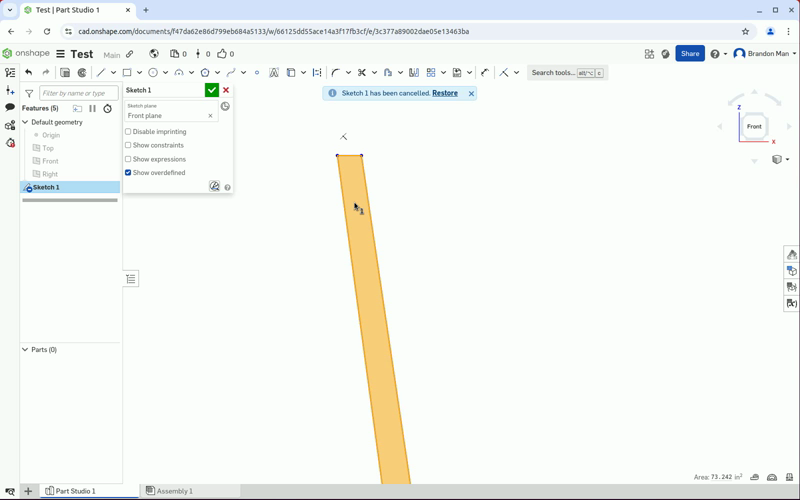
scroll(-6)
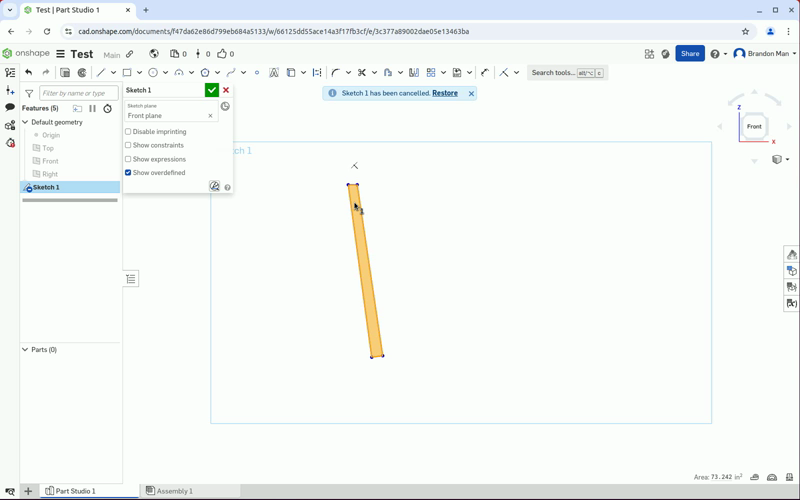
mouse_move(73, 352)
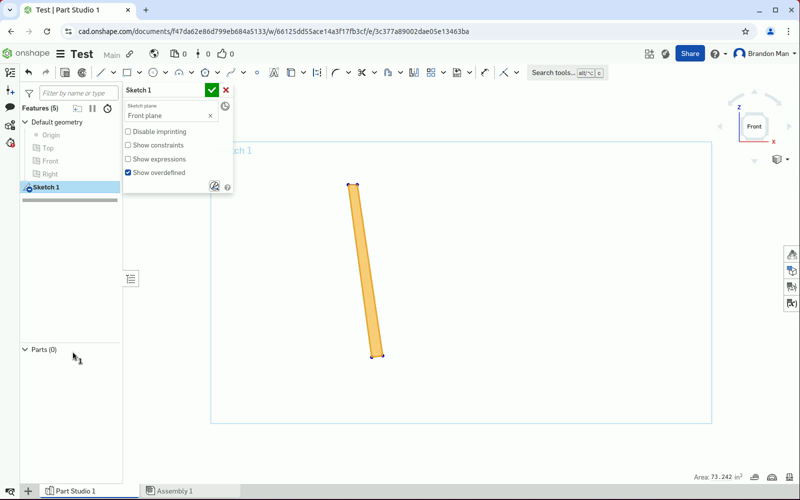
key(shift+y)
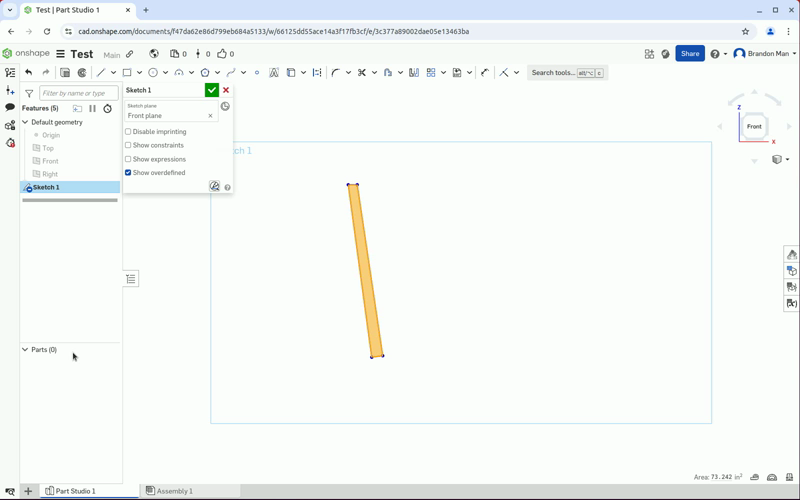
key(shift+e)
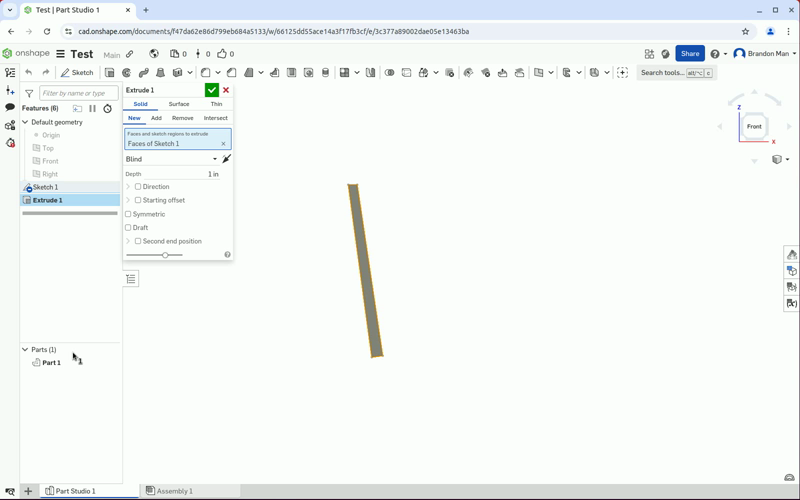
mouse_move(143, 106)
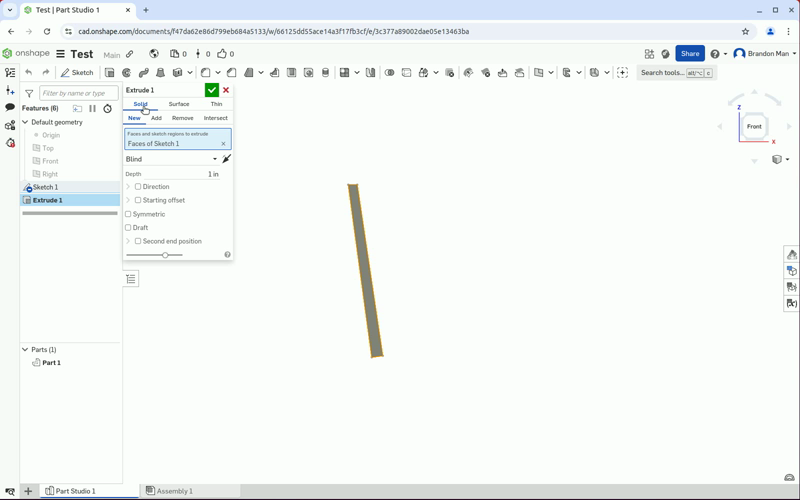
click(143, 106)
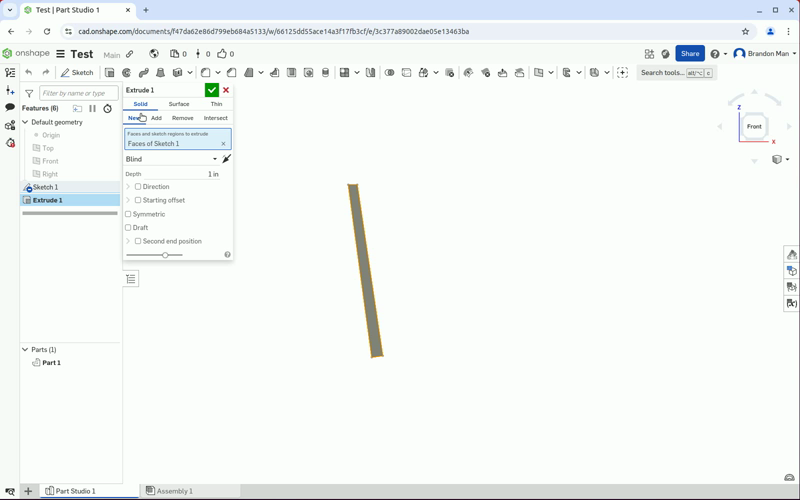
mouse_move(137, 120)
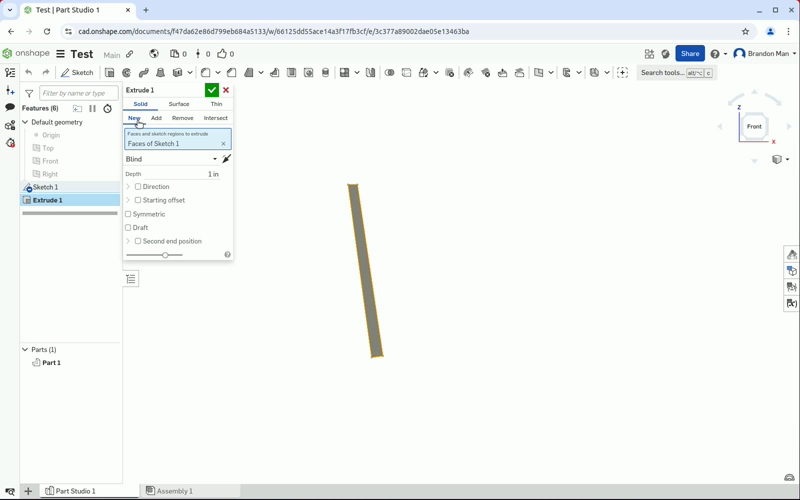
click(137, 120)
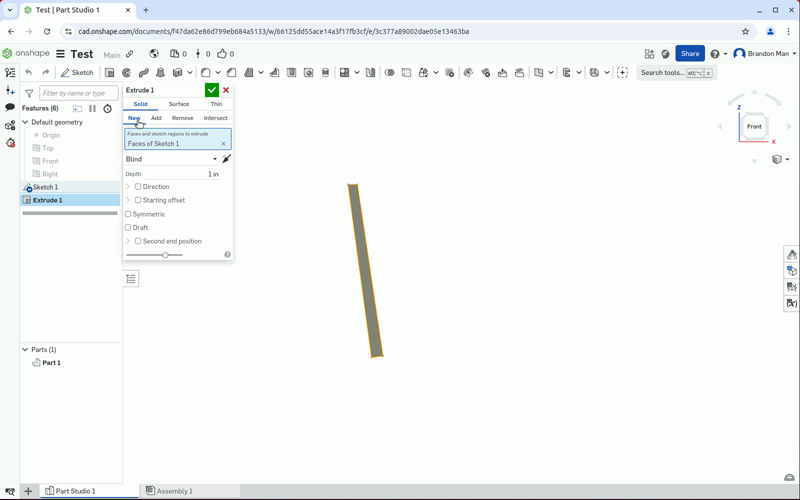
key(tab, 4)
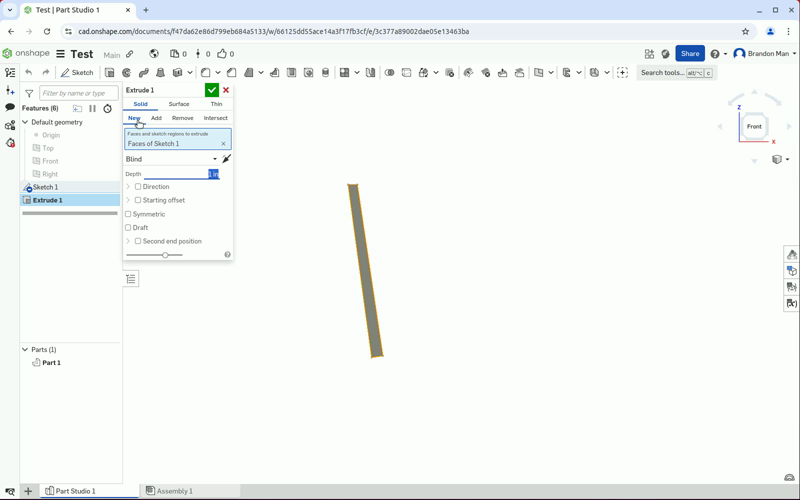
text(8.666)
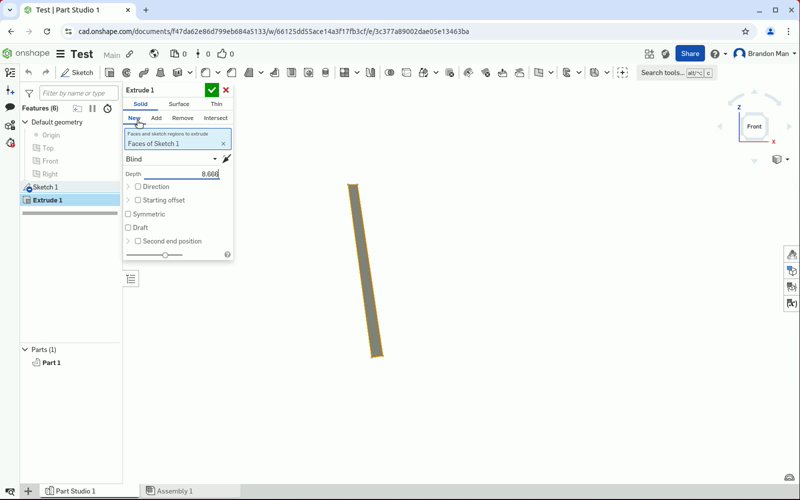
key(enter)
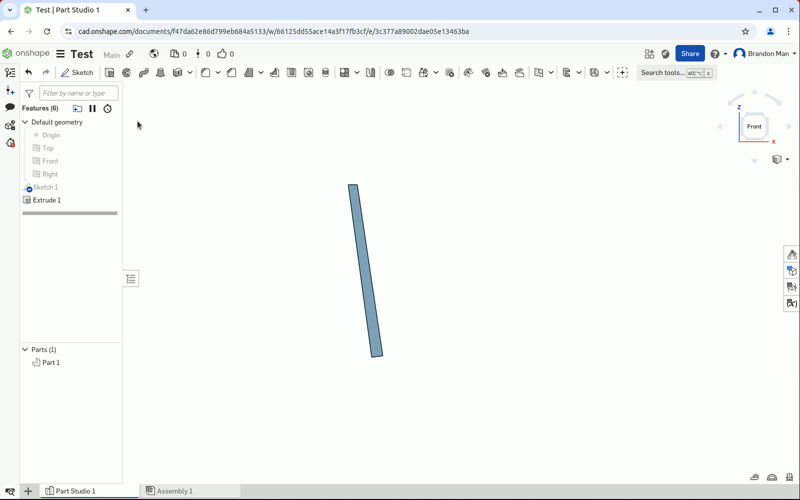
key(shift+h)
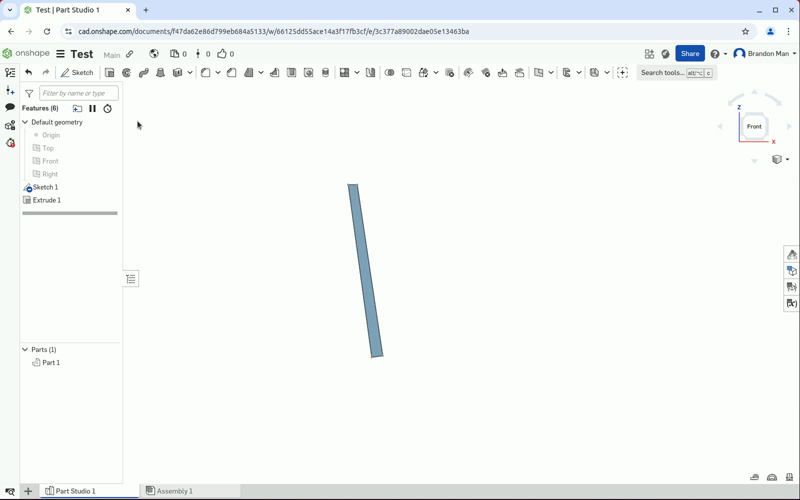
key(shift+h)
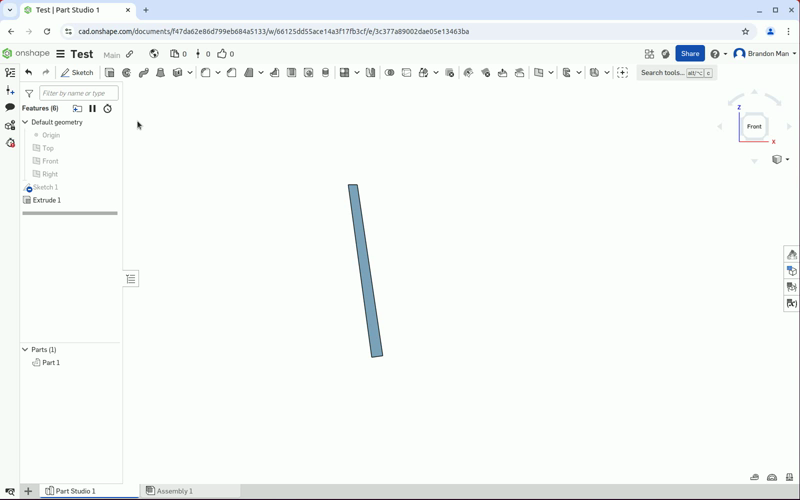
mouse_move(73, 189)
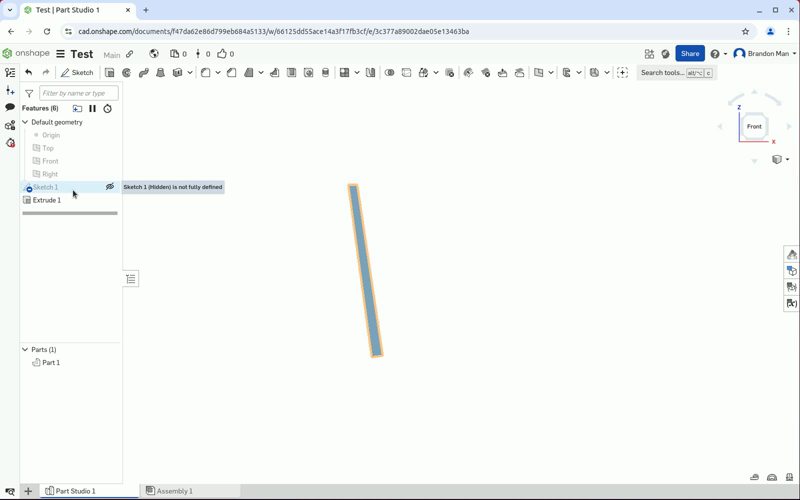
click(73, 189)
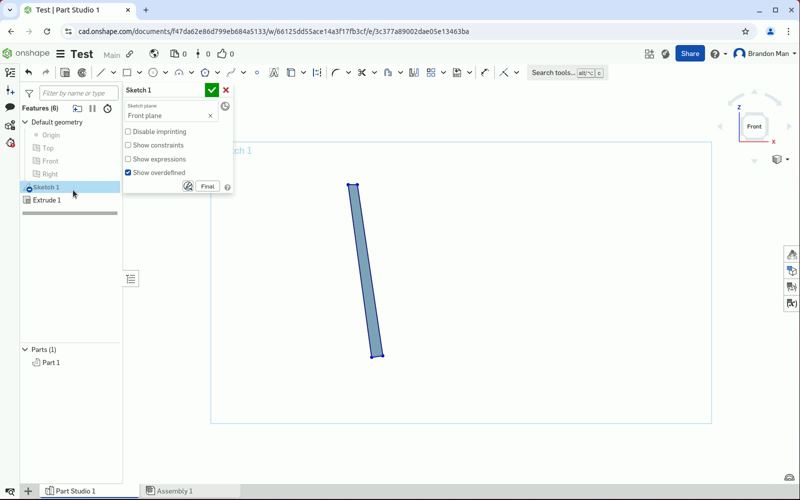
mouse_move(229, 92)
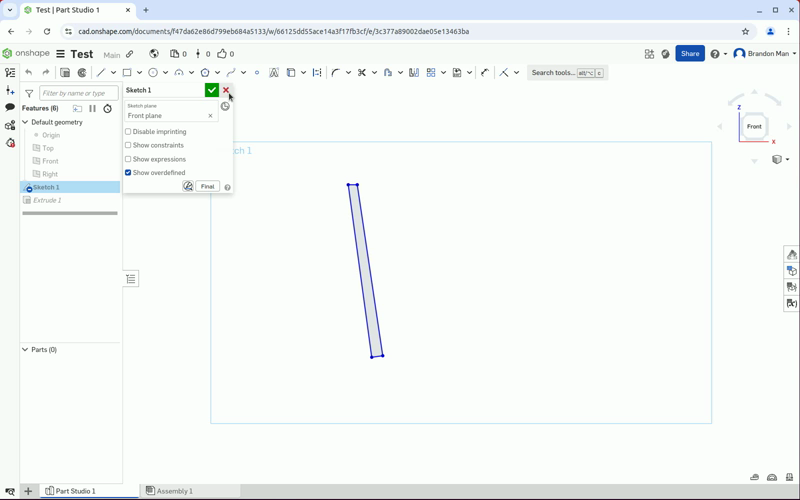
click(229, 92)
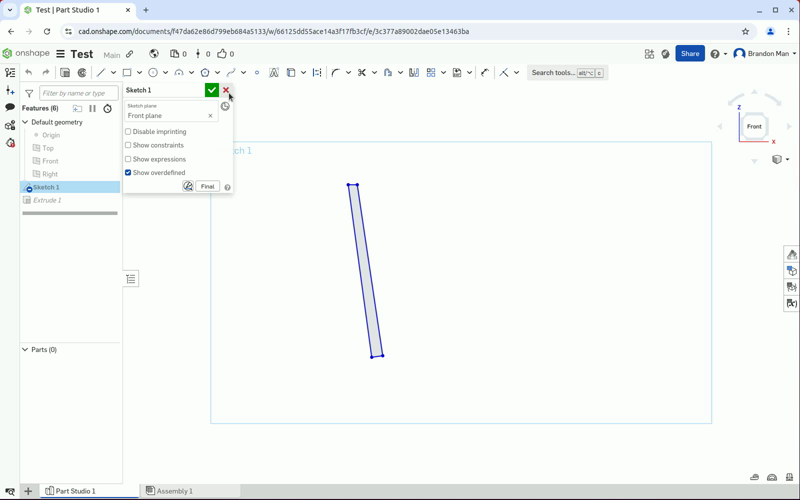
key(shift+s)
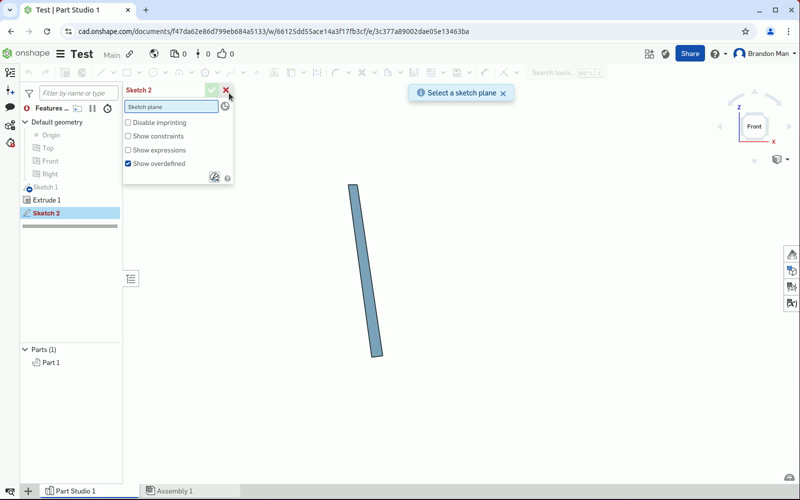
mouse_move(73, 163)
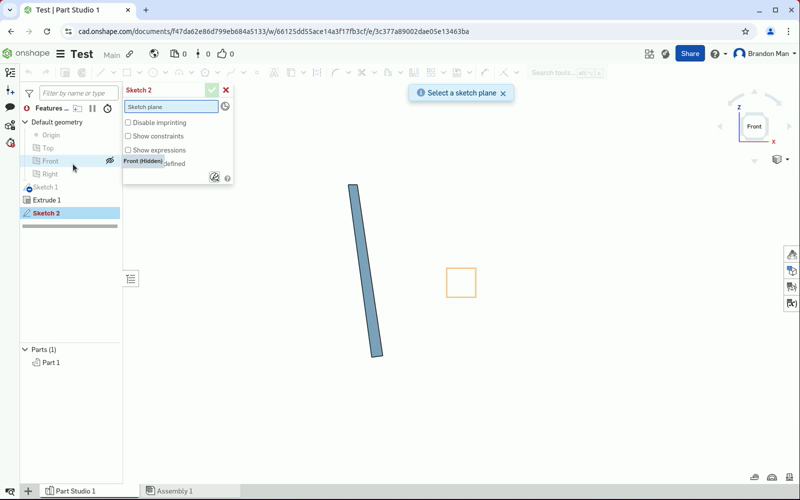
click(73, 163)
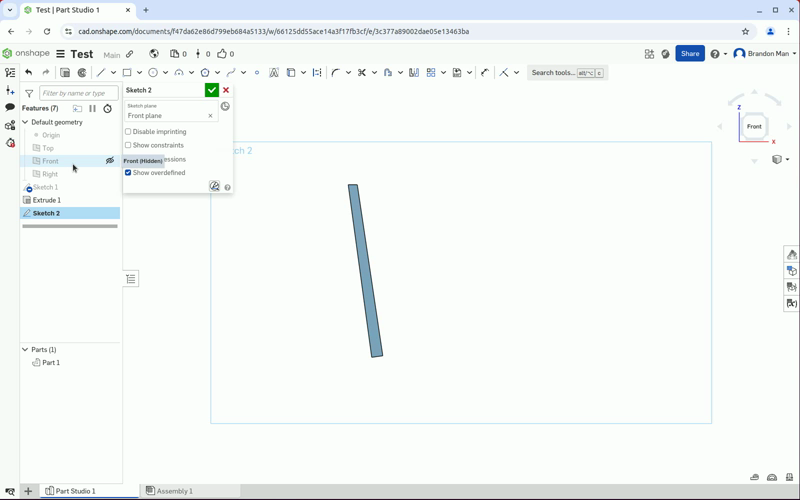
mouse_move(73, 352)
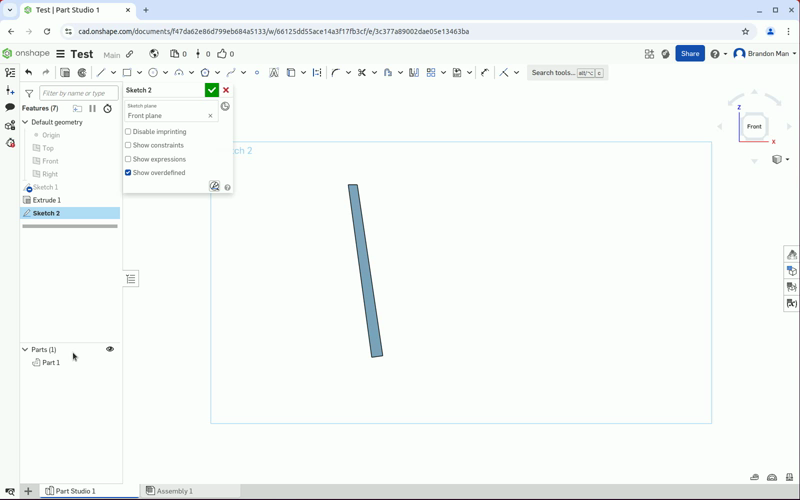
key(y)
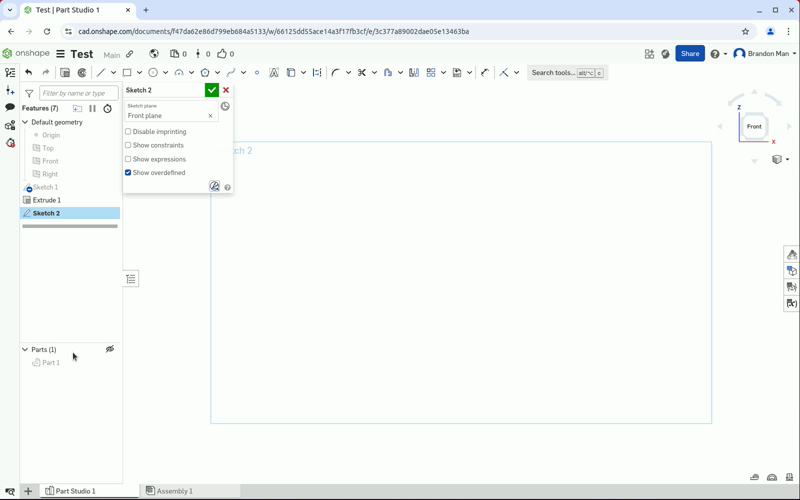
key(l)
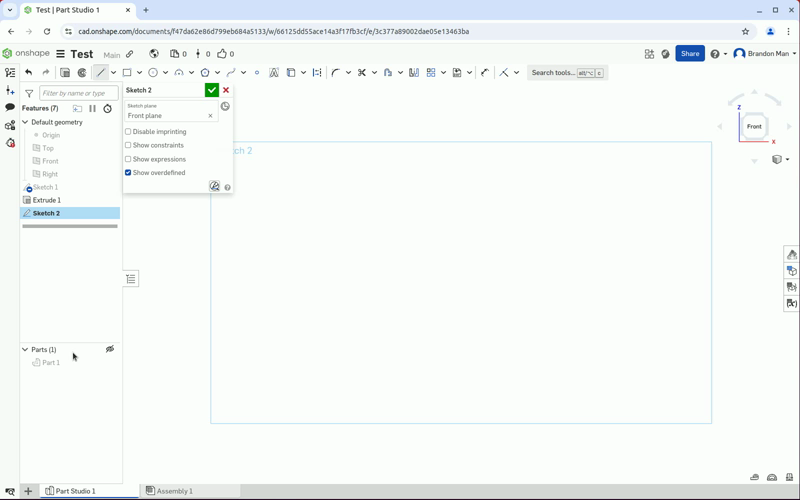
key_down(shift)
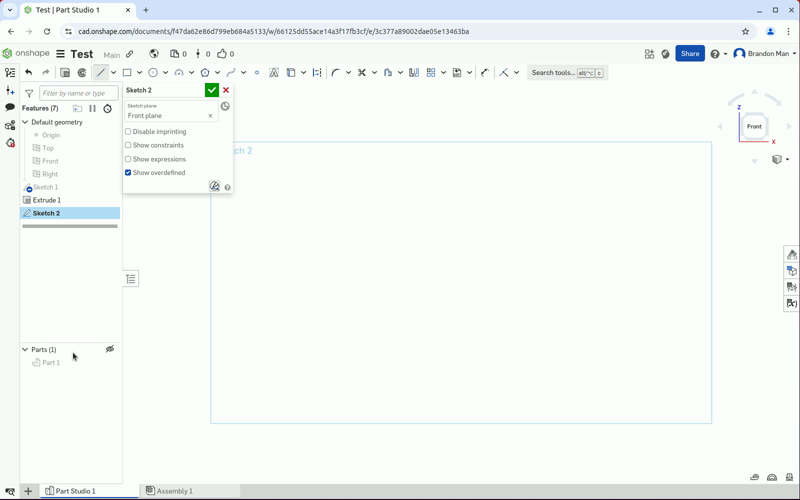
mouse_move(377, 184)
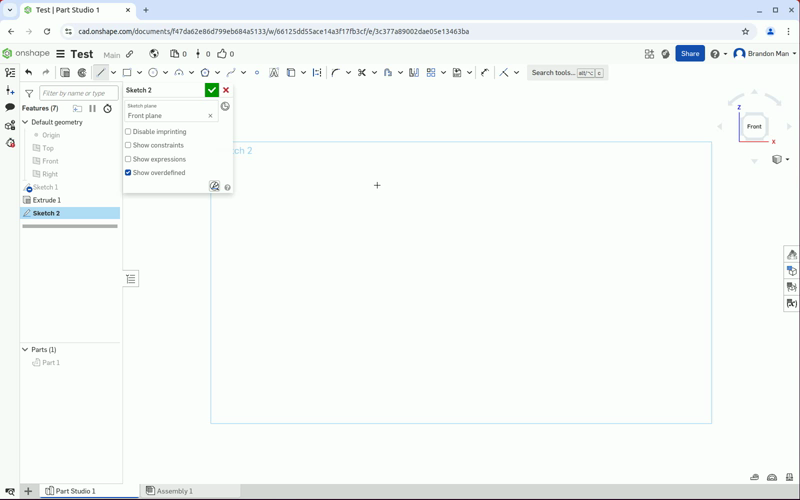
click(377, 184)
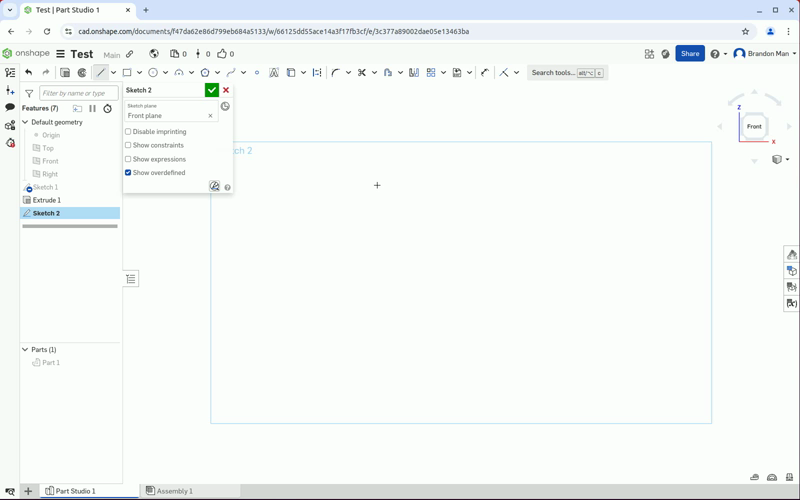
key_up(shift)
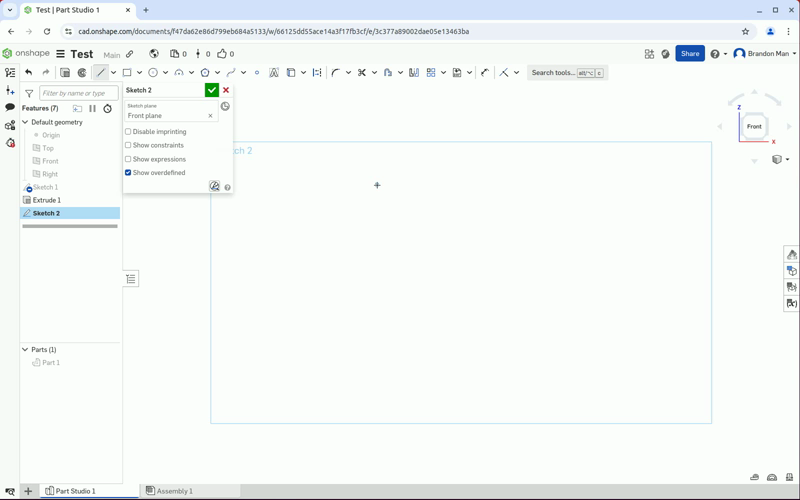
key_down(shift)
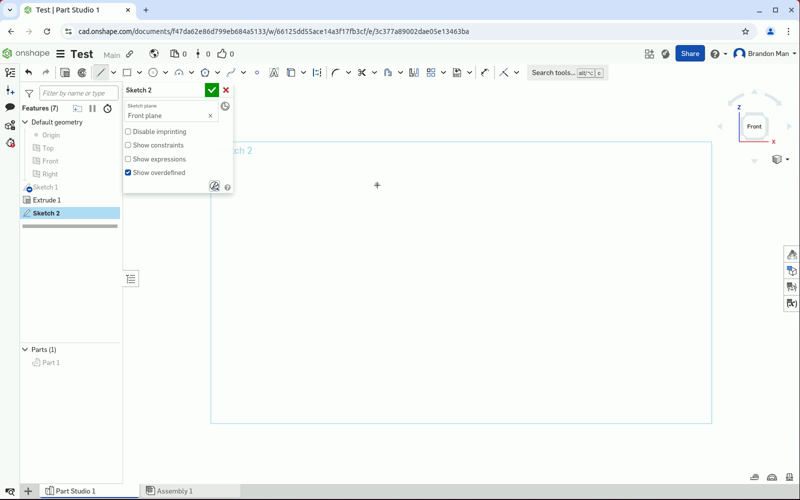
mouse_move(406, 357)
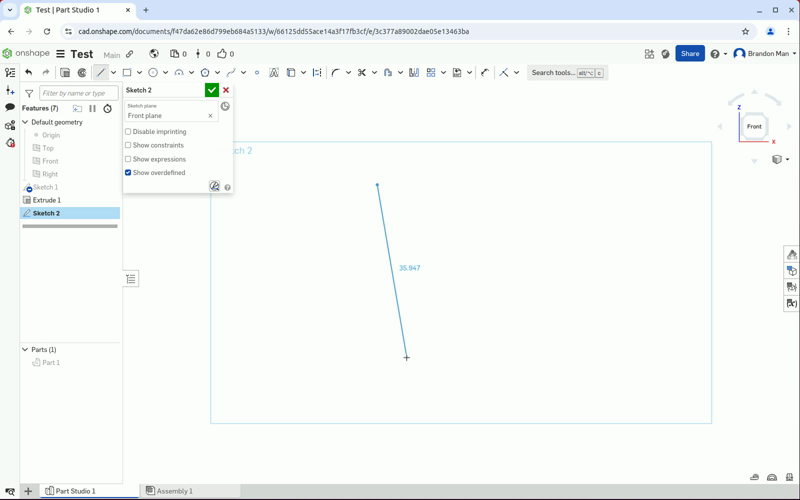
click(406, 357)
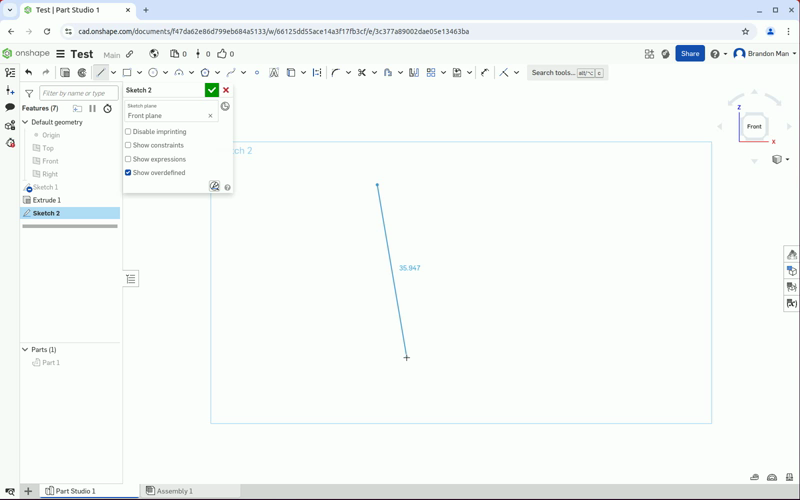
key_up(shift)
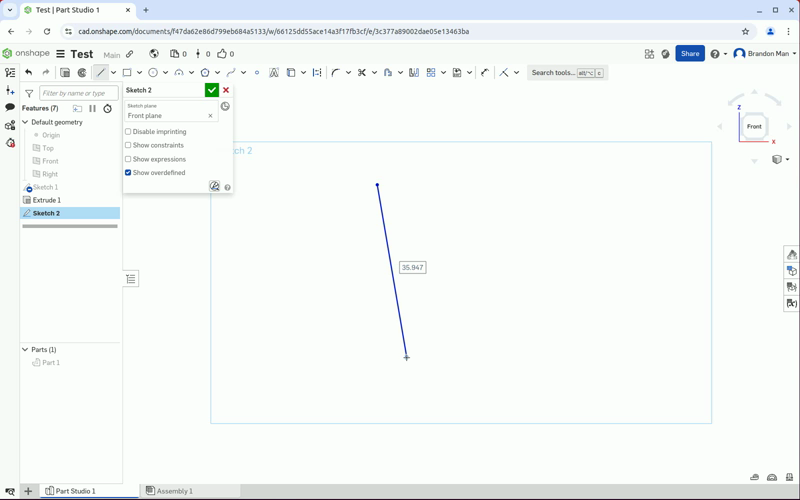
key_down(shift)
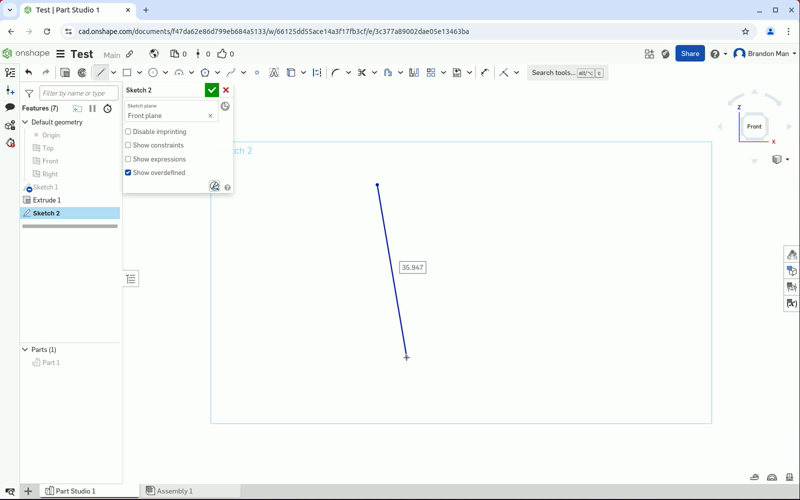
mouse_move(436, 357)
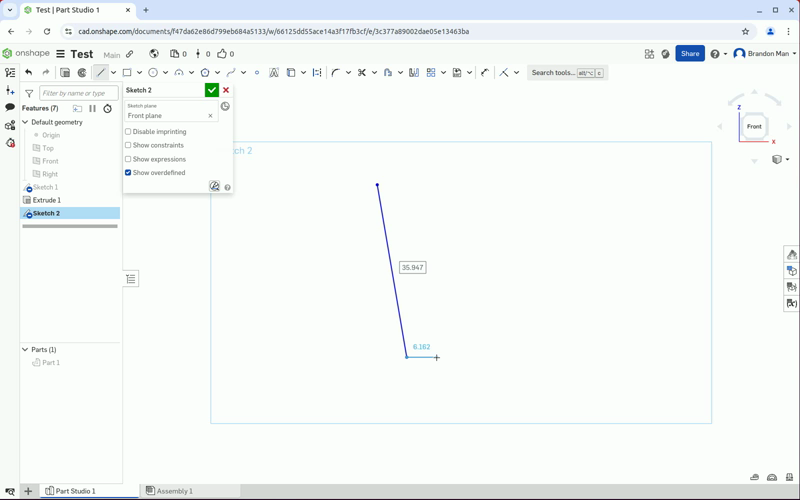
mouse_move(417, 355)
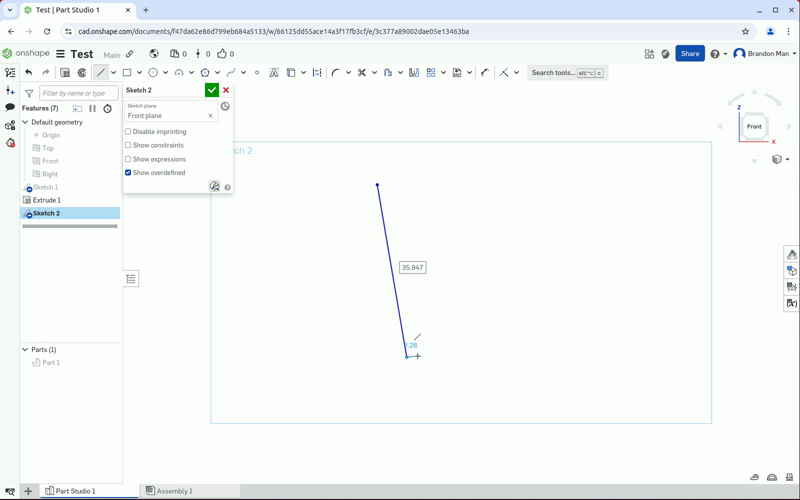
click(417, 355)
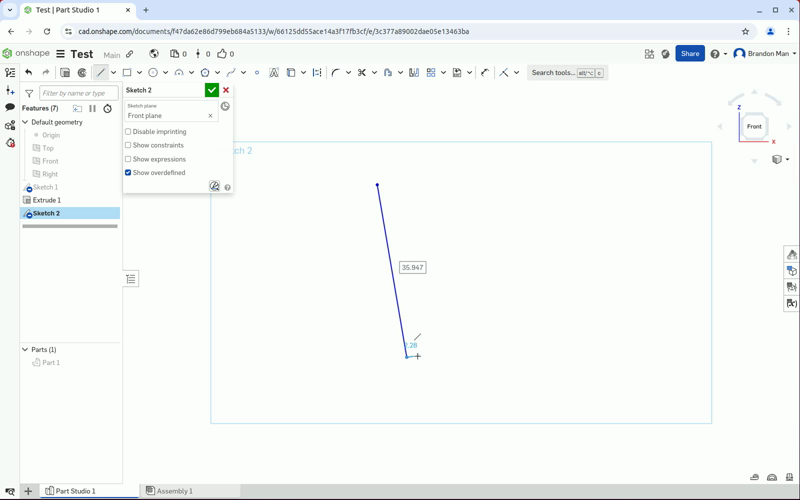
key_up(shift)
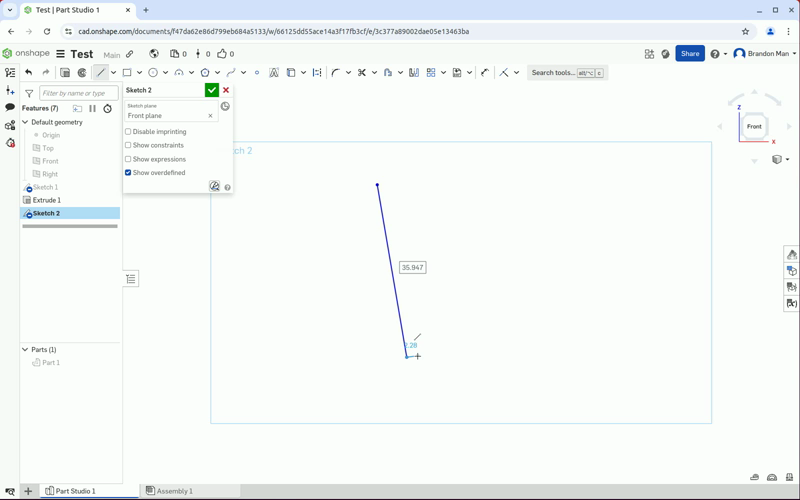
key_down(shift)
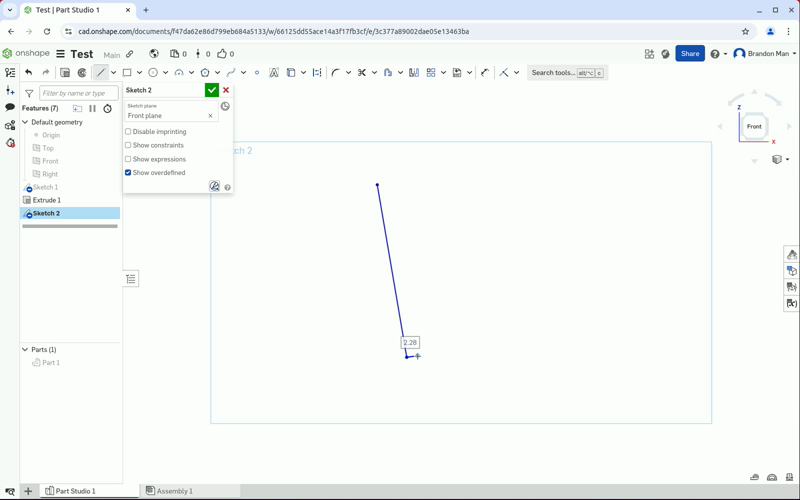
mouse_move(388, 184)
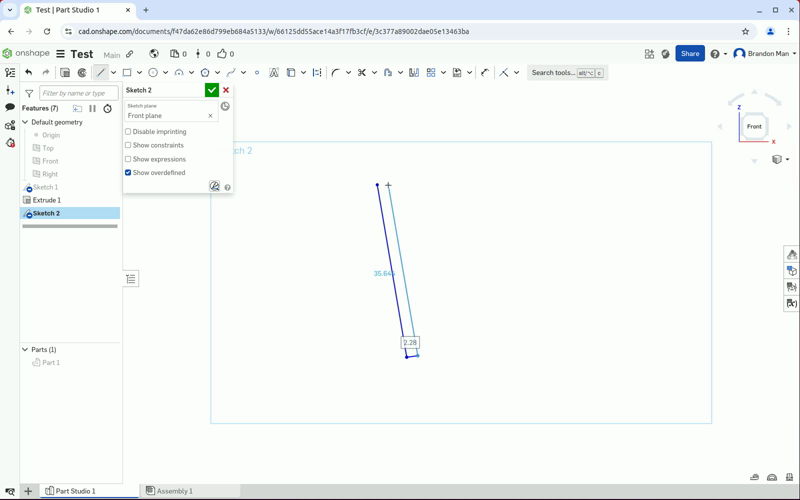
click(388, 184)
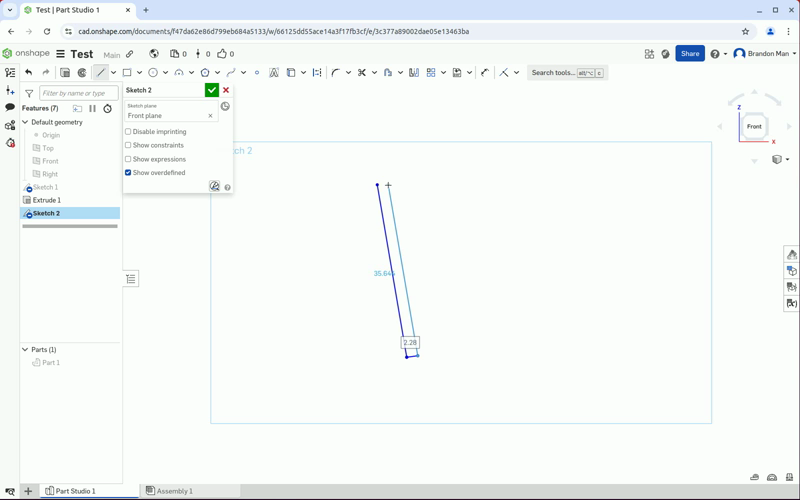
key_up(shift)
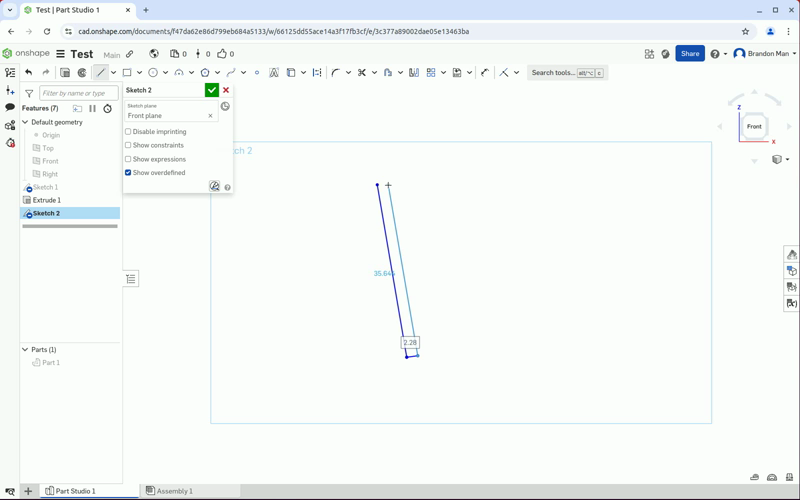
mouse_move(418, 184)
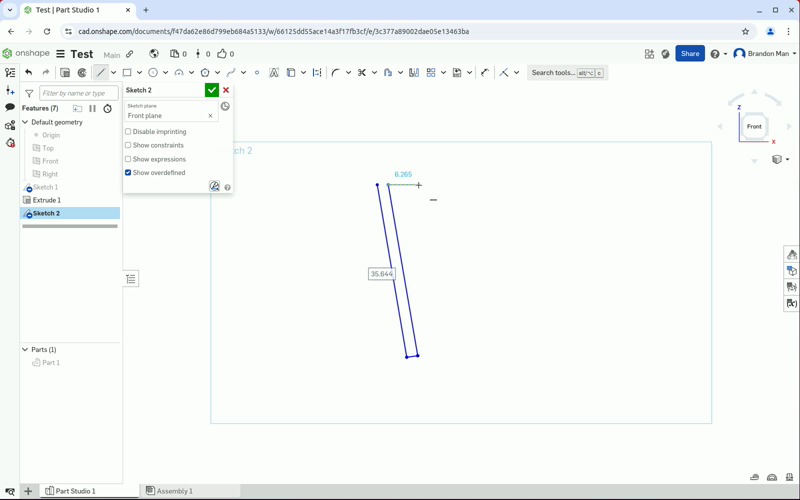
key_down(shift)
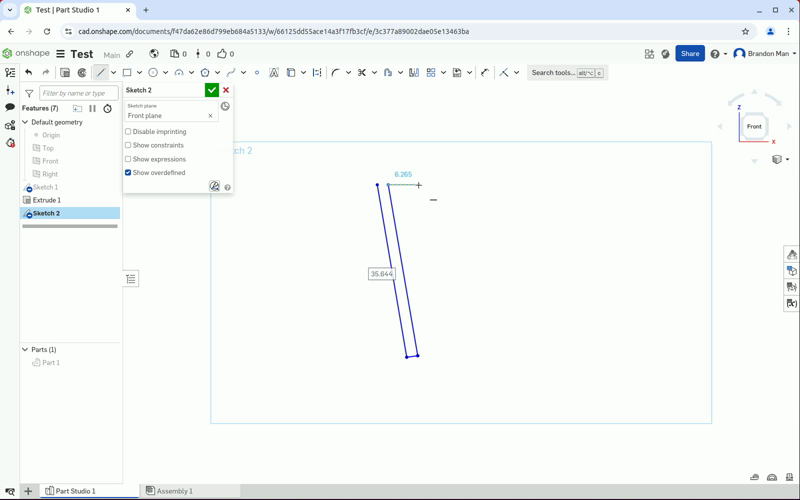
mouse_move(377, 184)
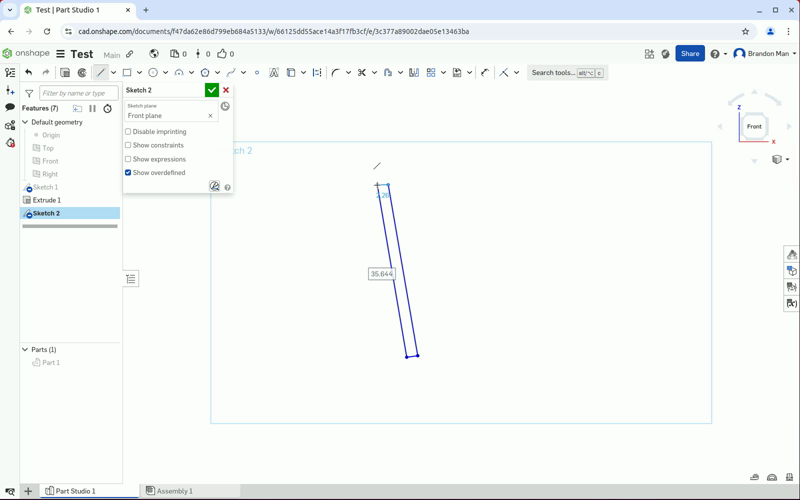
key_up(shift)
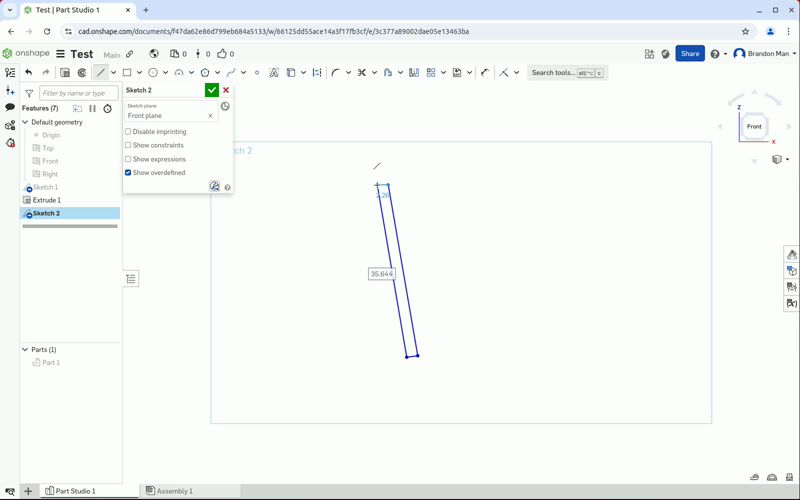
click(377, 184)
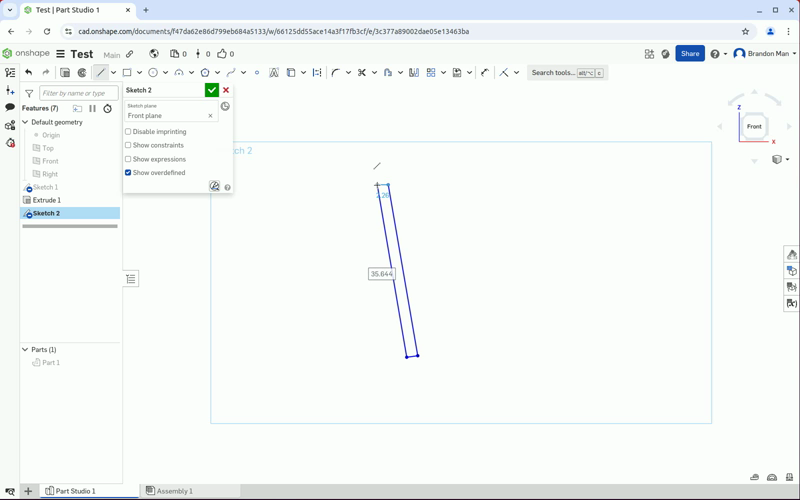
key(esc)
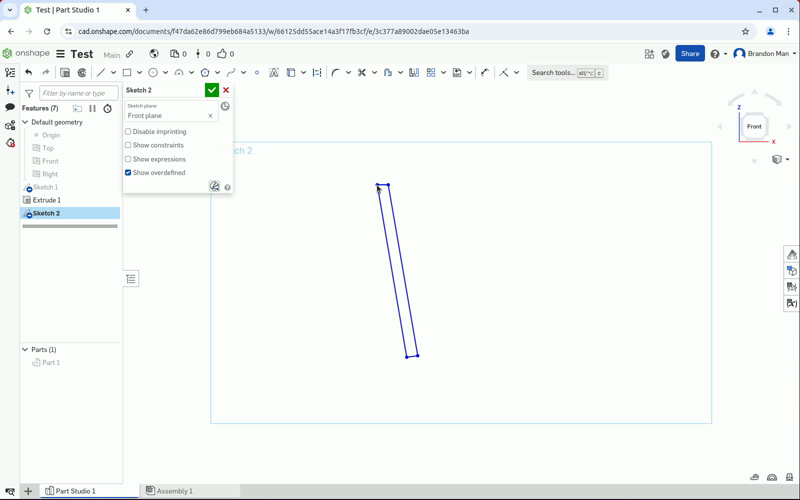
mouse_move(398, 284)
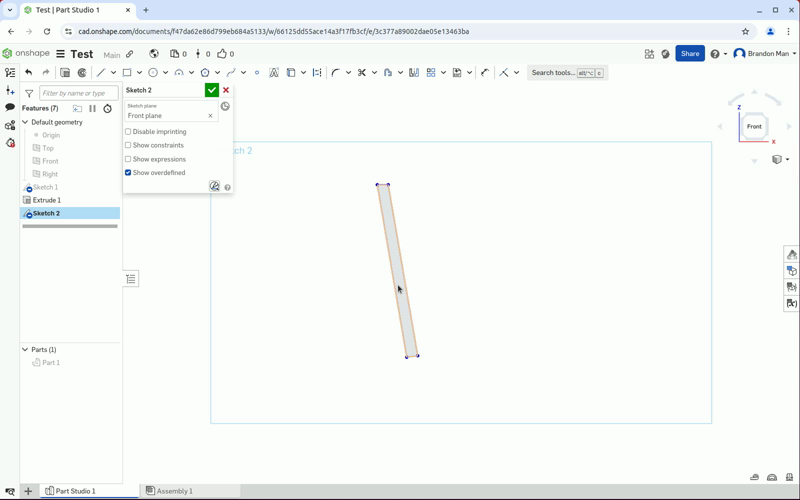
click(398, 284)
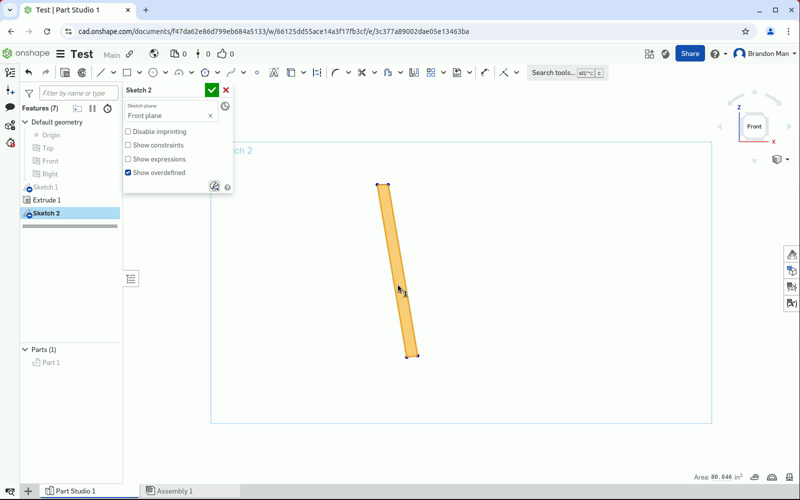
mouse_move(73, 352)
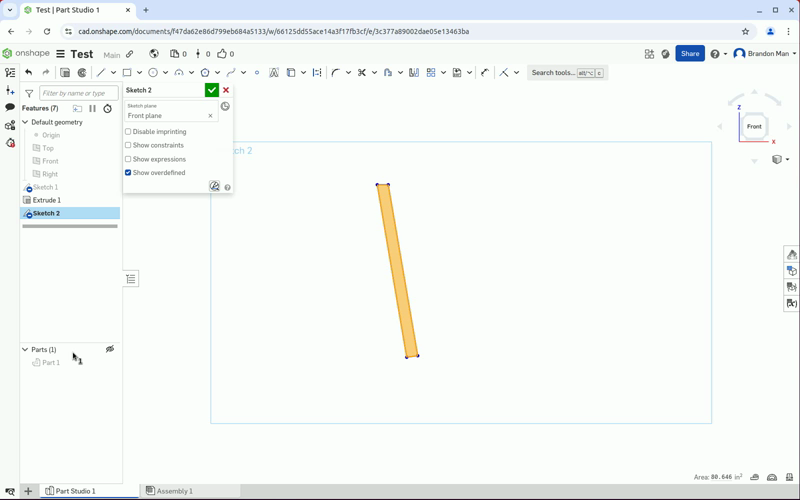
key(shift+y)
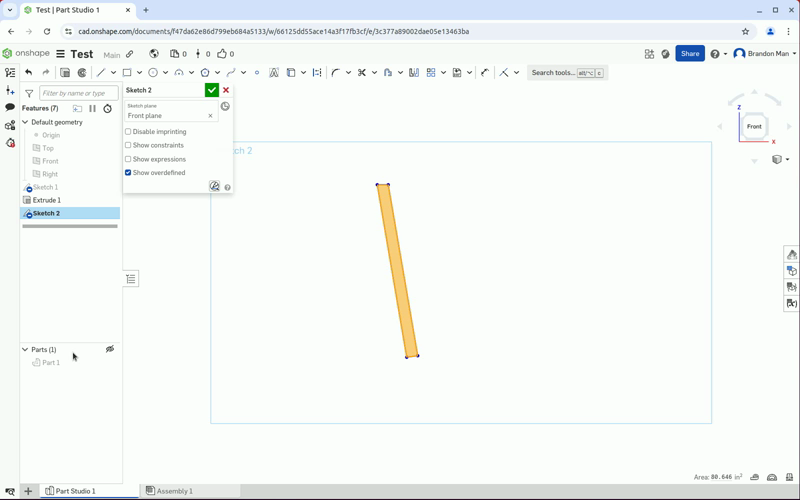
key(shift+e)
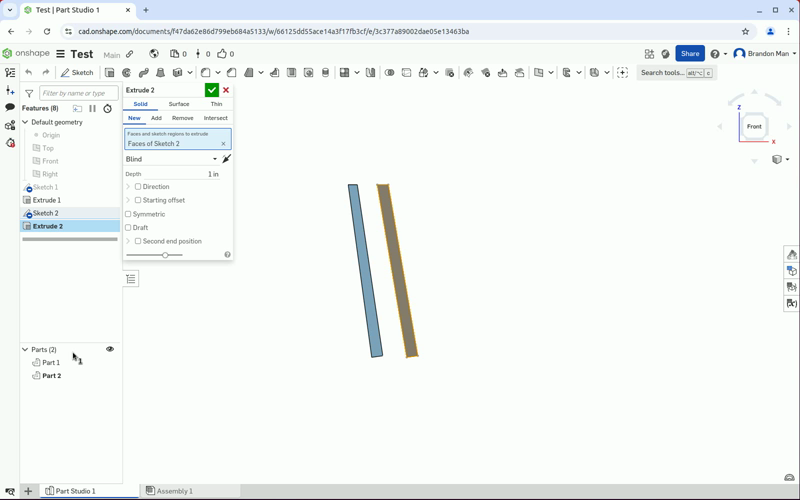
mouse_move(143, 106)
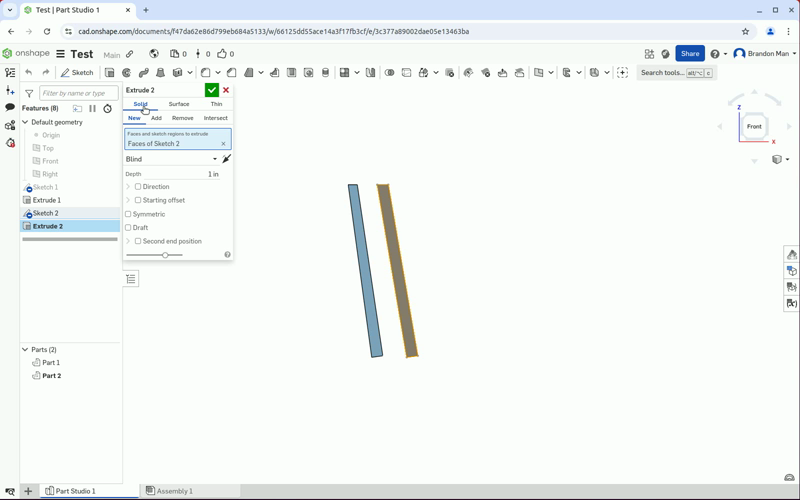
click(143, 106)
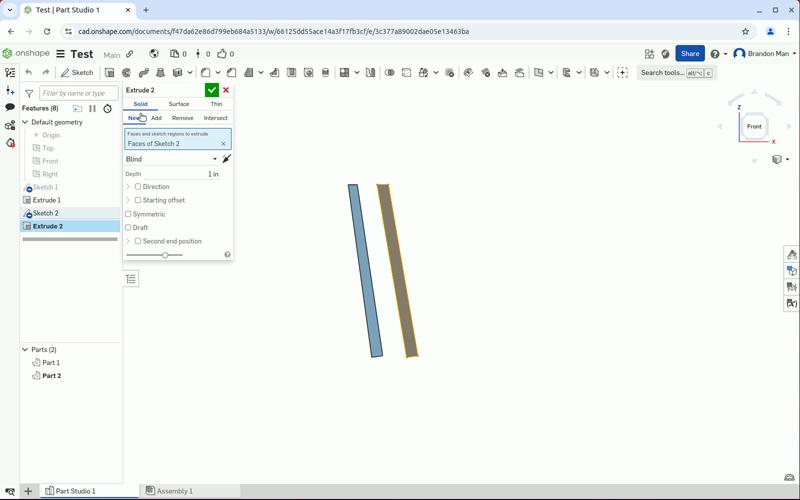
mouse_move(137, 120)
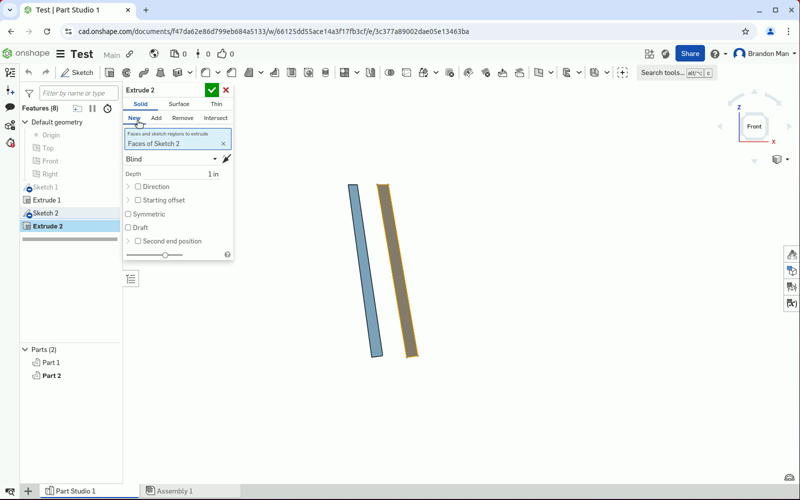
click(137, 120)
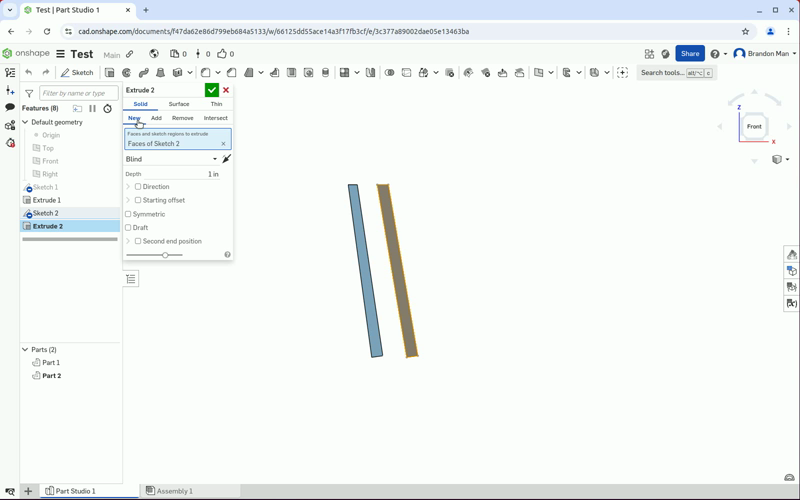
key(tab, 4)
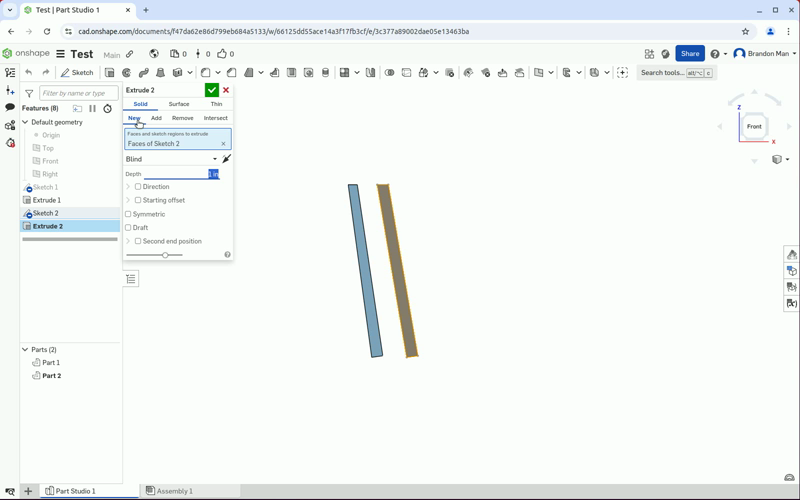
text(8.666)
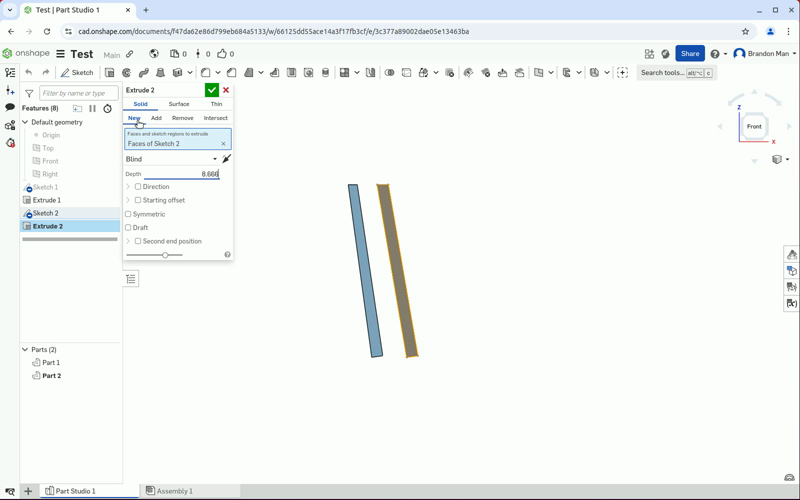
key(enter)
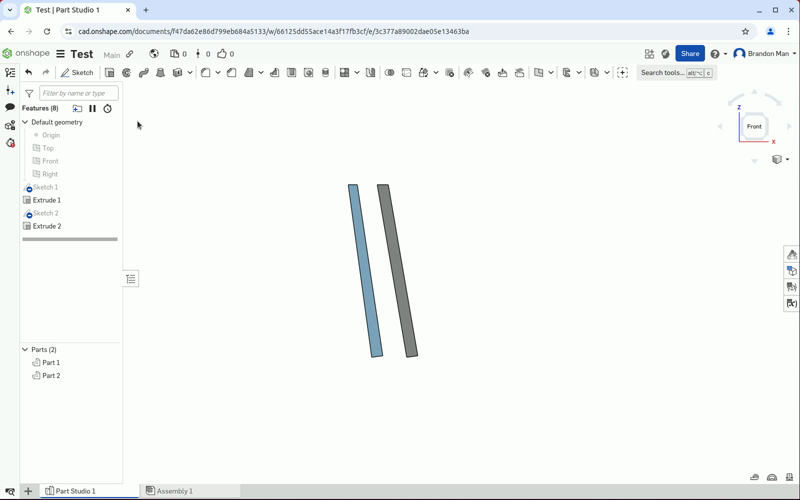
key(shift+h)
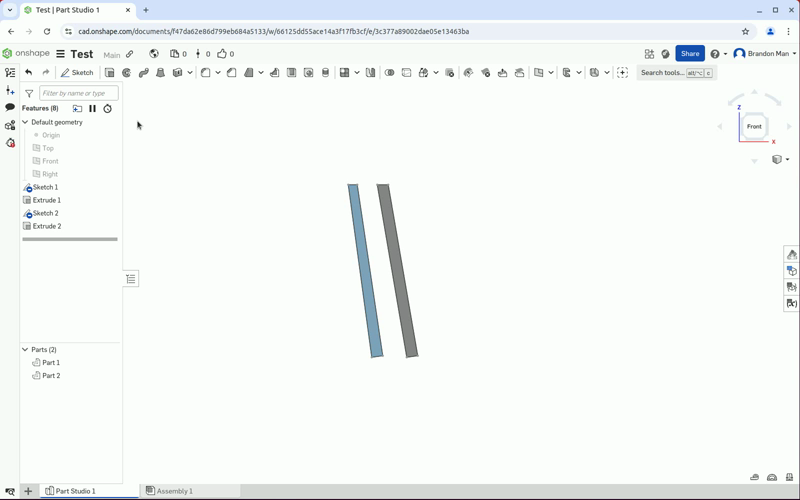
key(shift+h)
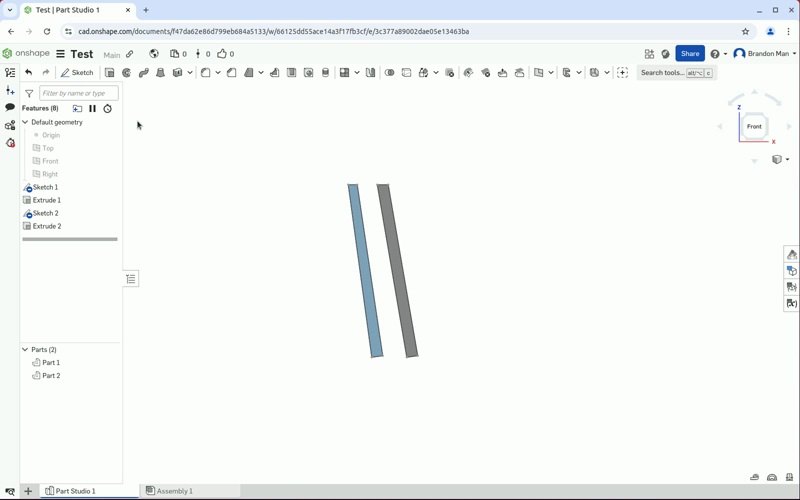
key(shift+7)
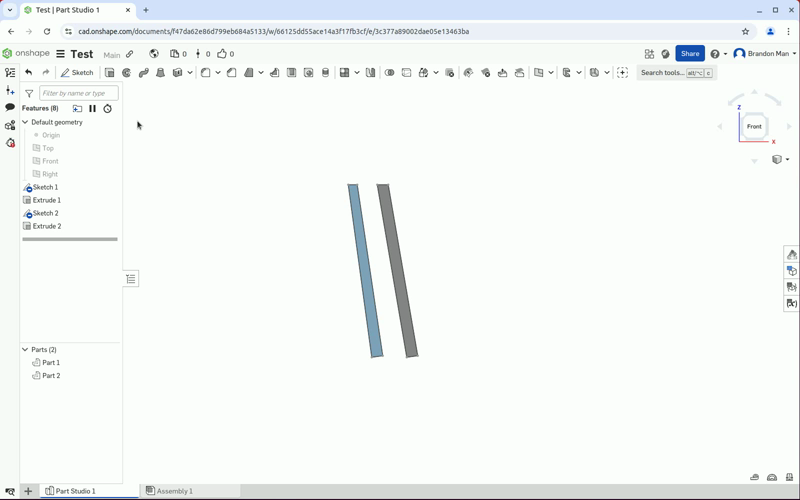
key(left, 2)
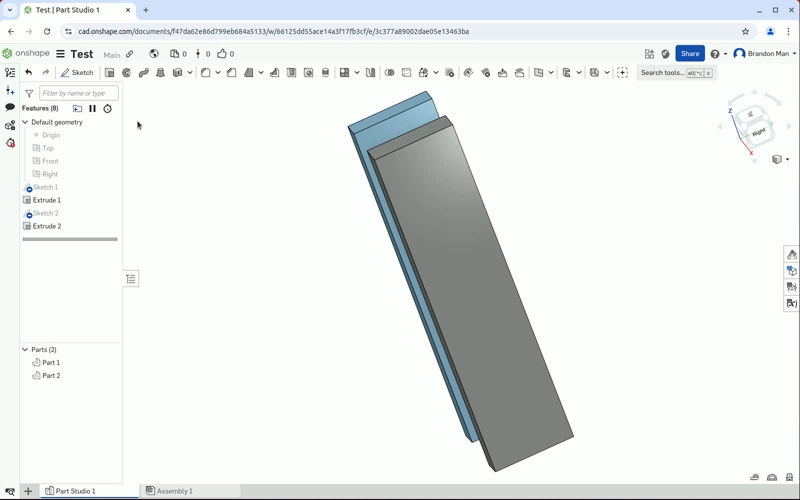
key(down, 2)
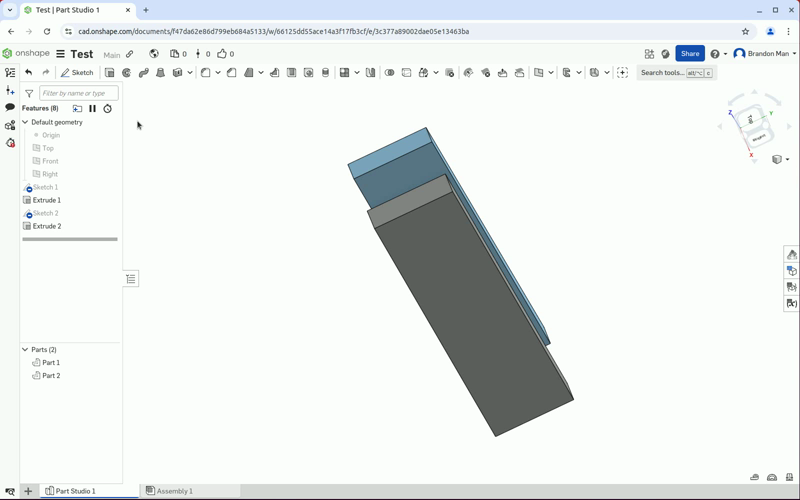
key(up, 2)
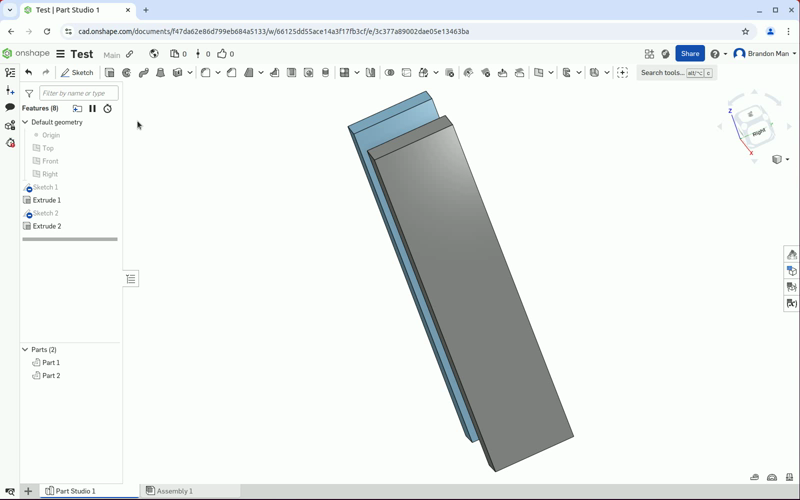
key(right, 2)
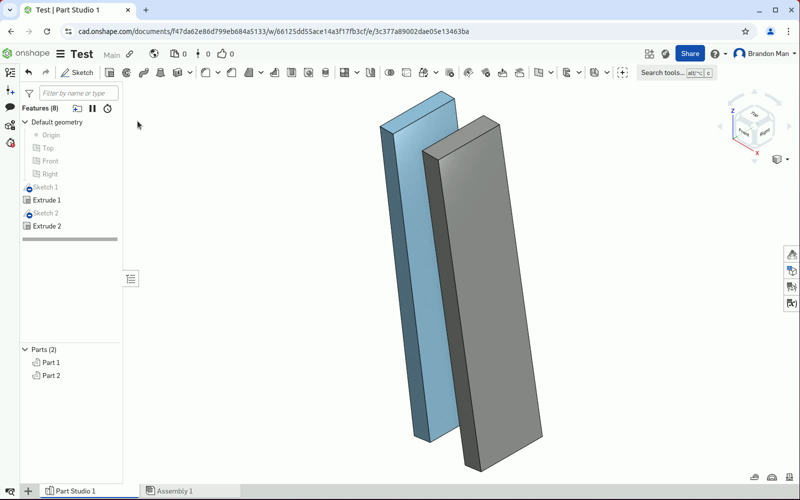
mouse_move(73, 189)
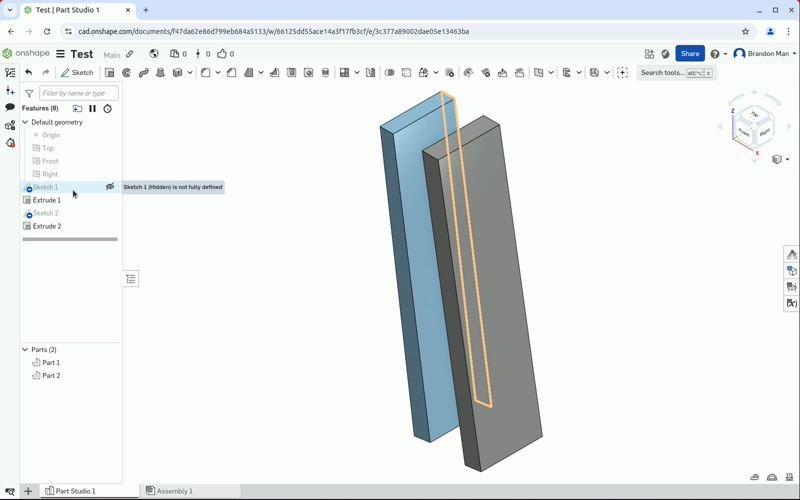
click(73, 189)